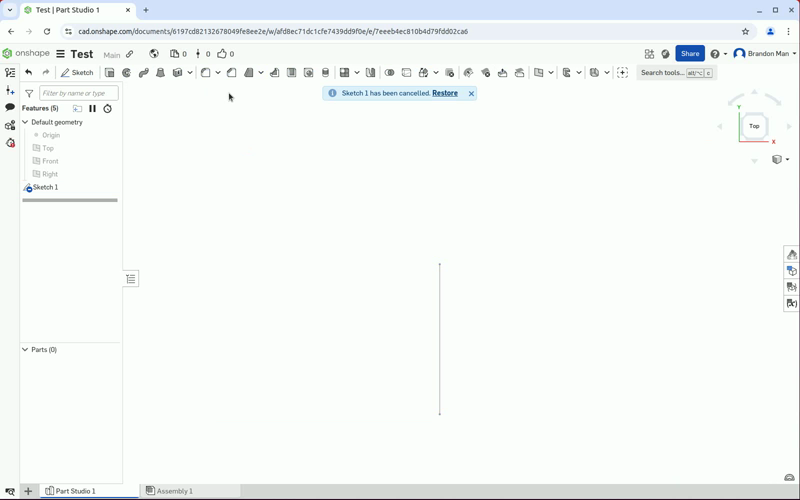
key(shift+h)
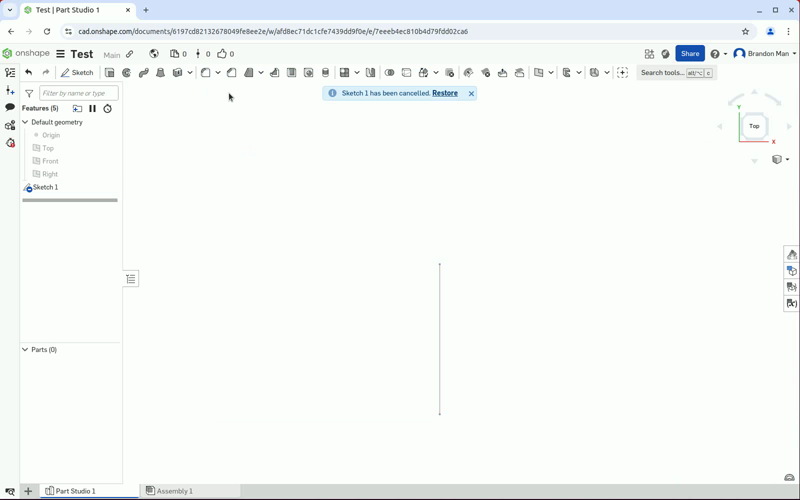
key(shift+s)
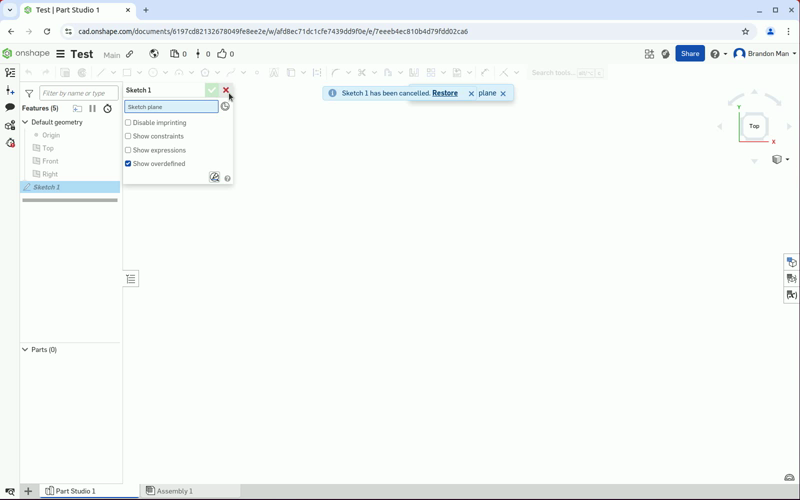
mouse_move(73, 150)
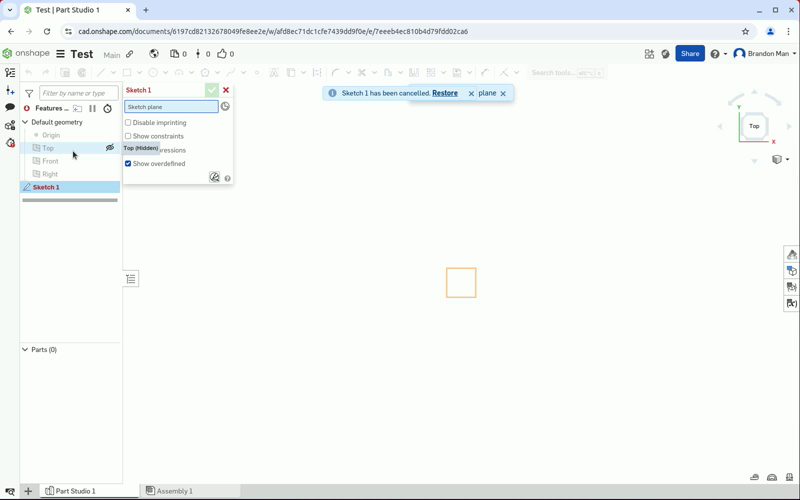
click(73, 150)
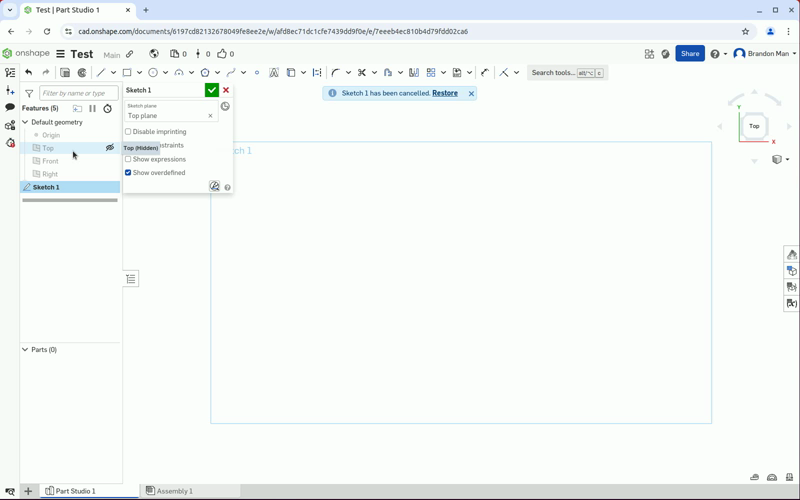
mouse_move(73, 352)
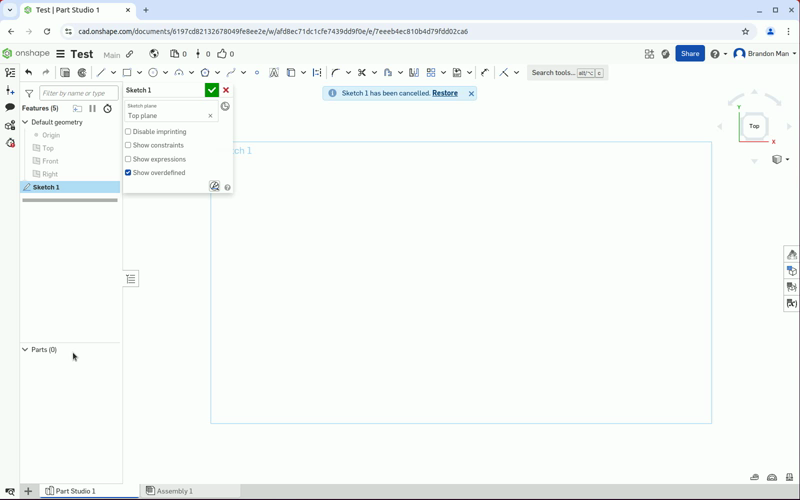
key(y)
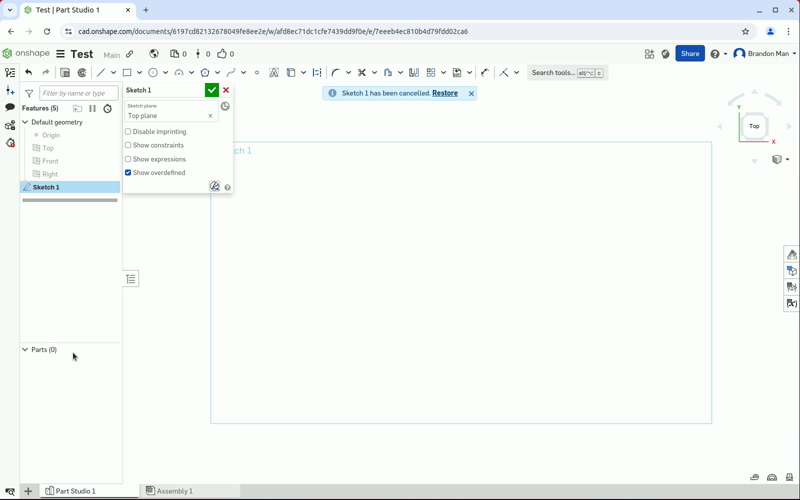
key(c)
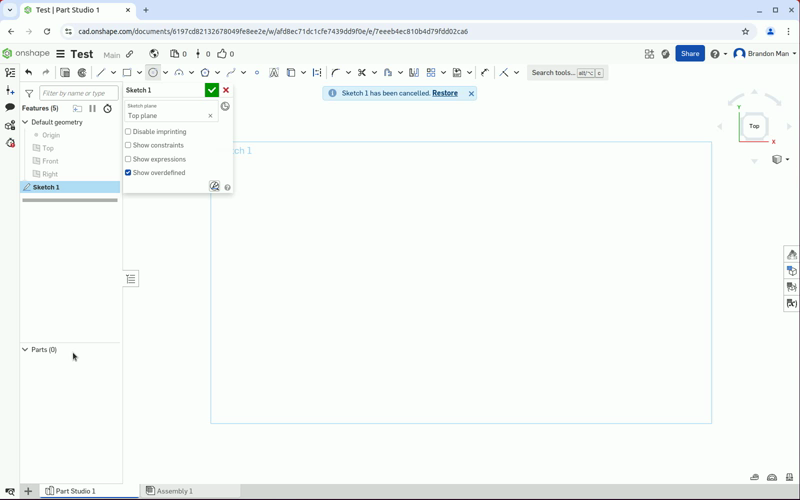
key_down(shift)
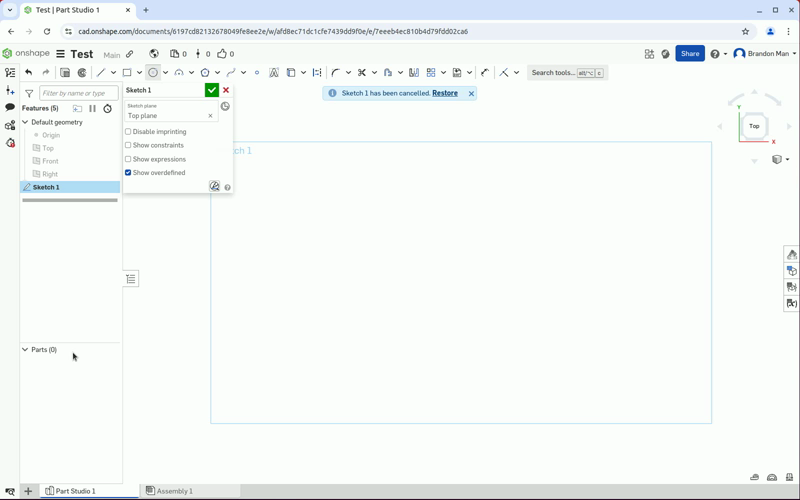
mouse_move(460, 282)
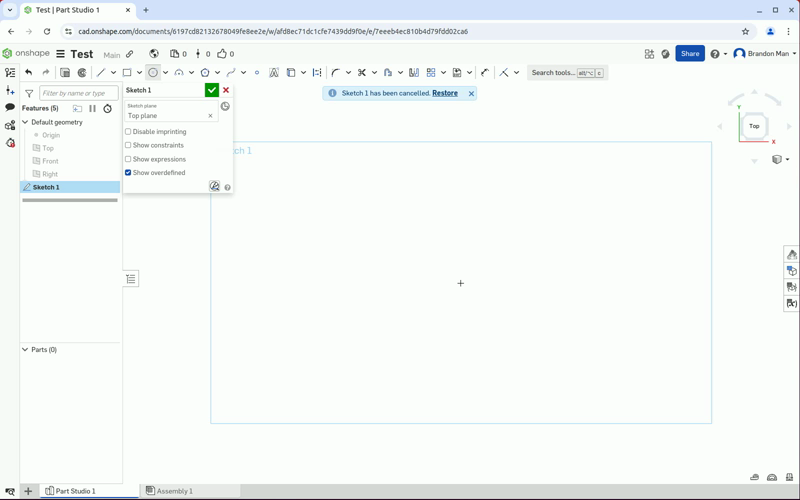
click(460, 282)
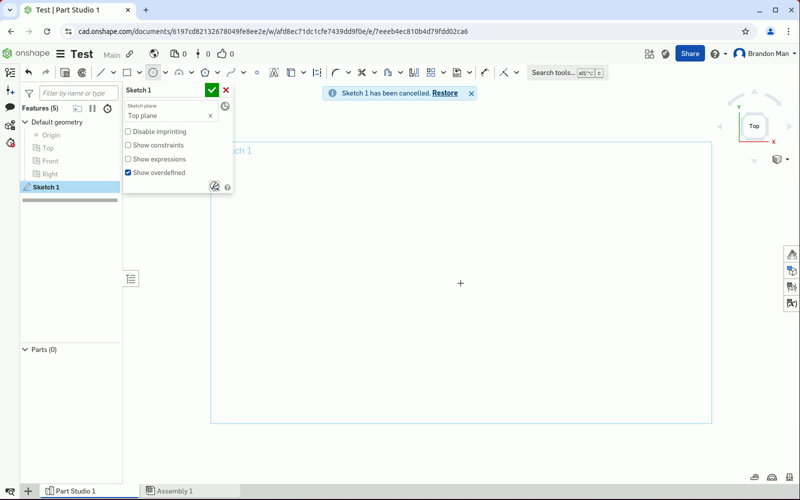
key_up(shift)
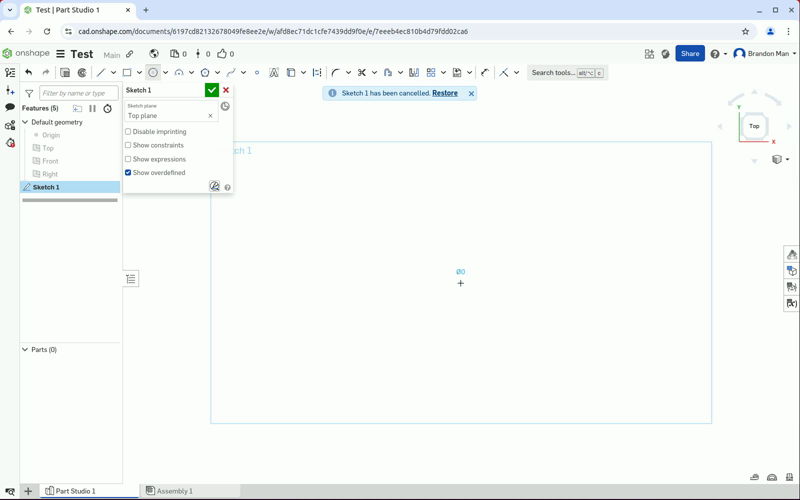
mouse_move(525, 282)
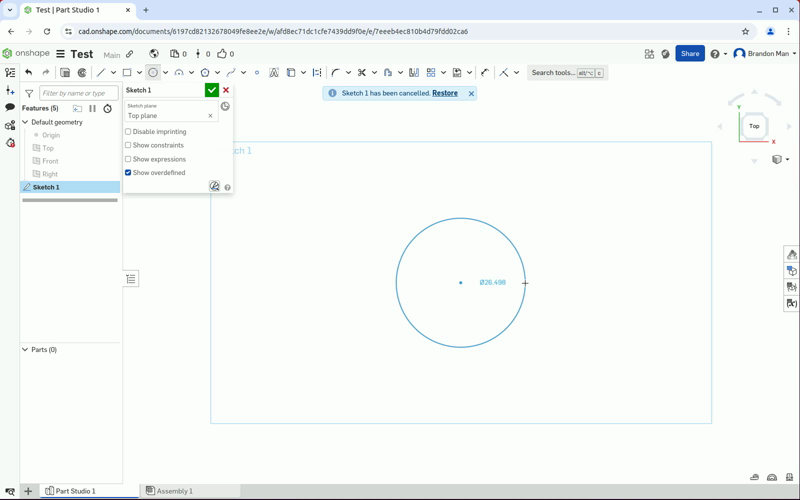
click(525, 282)
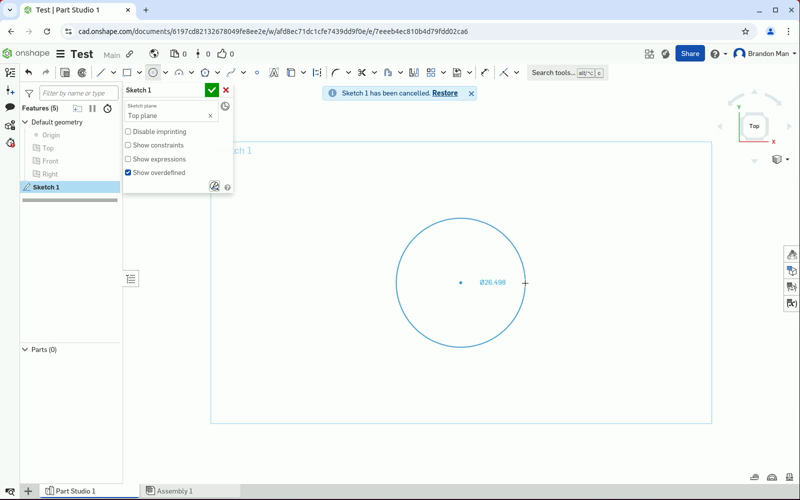
key(esc)
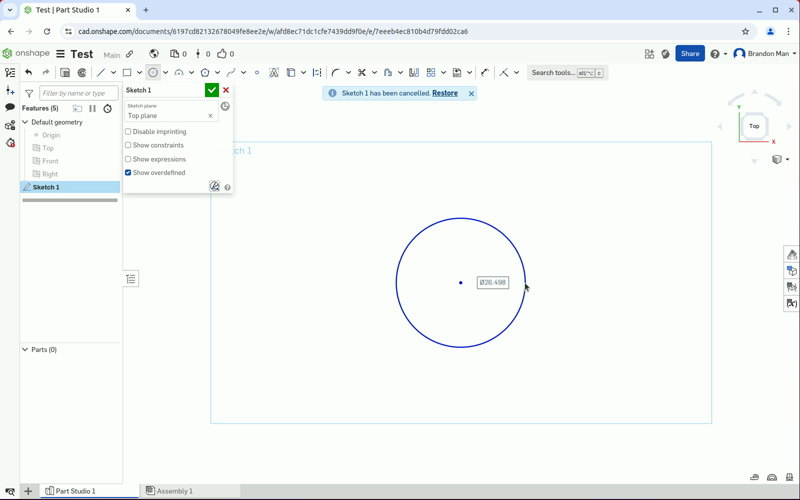
key(c)
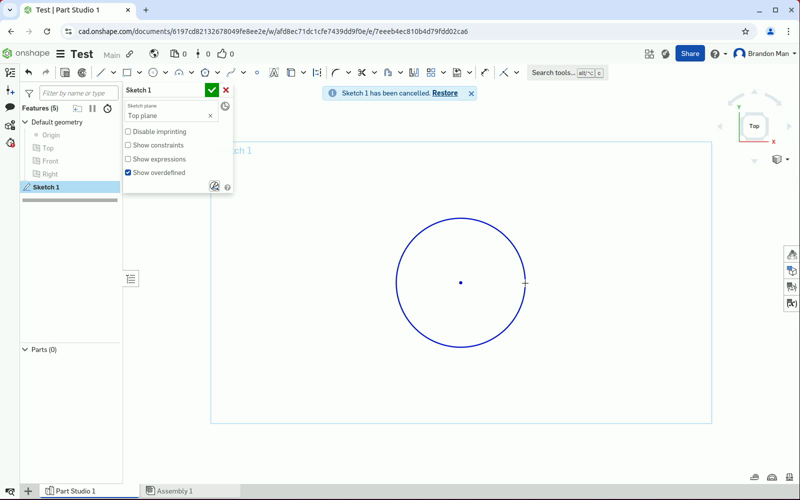
key_down(shift)
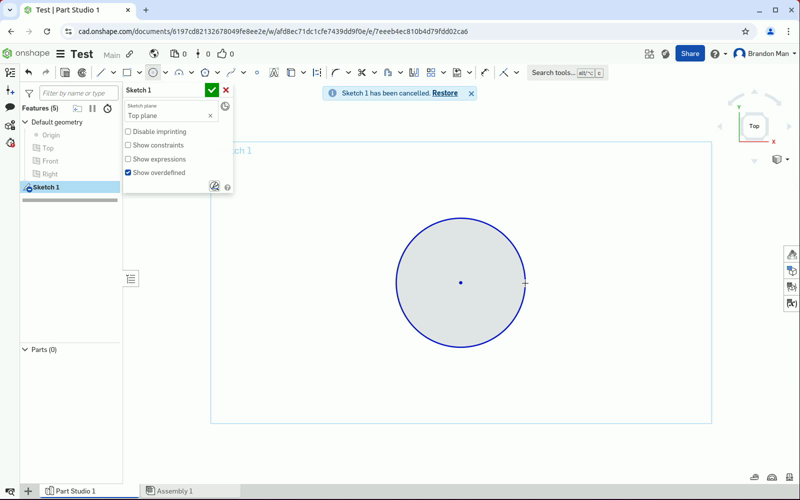
mouse_move(460, 282)
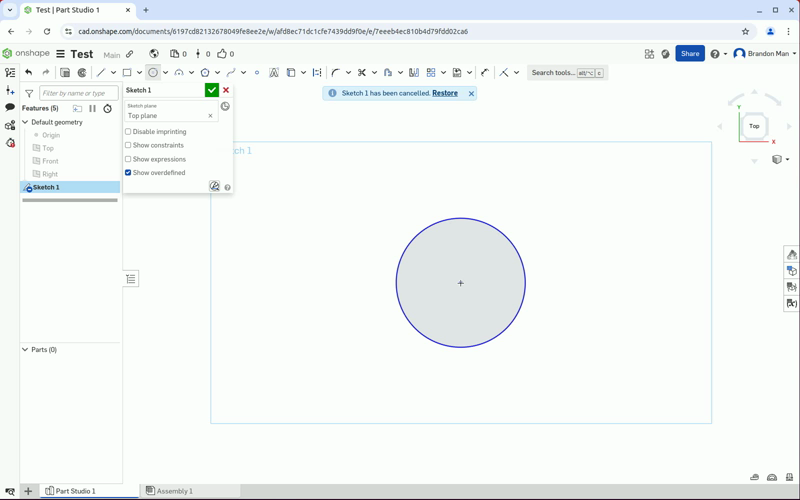
click(460, 282)
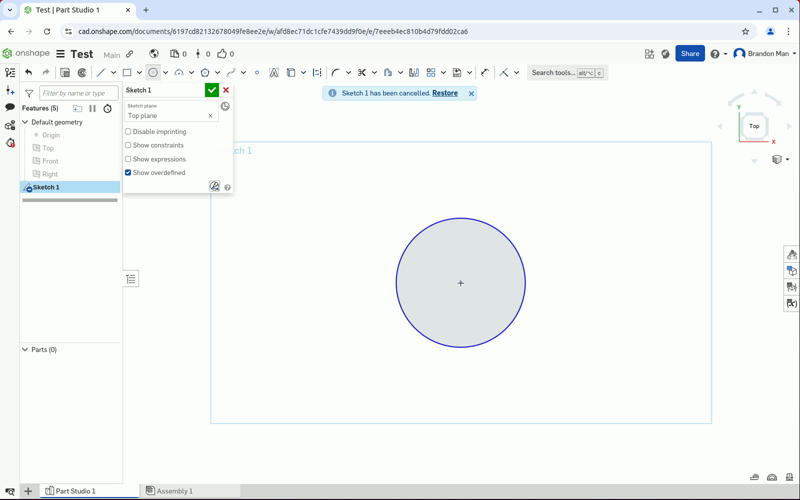
key_up(shift)
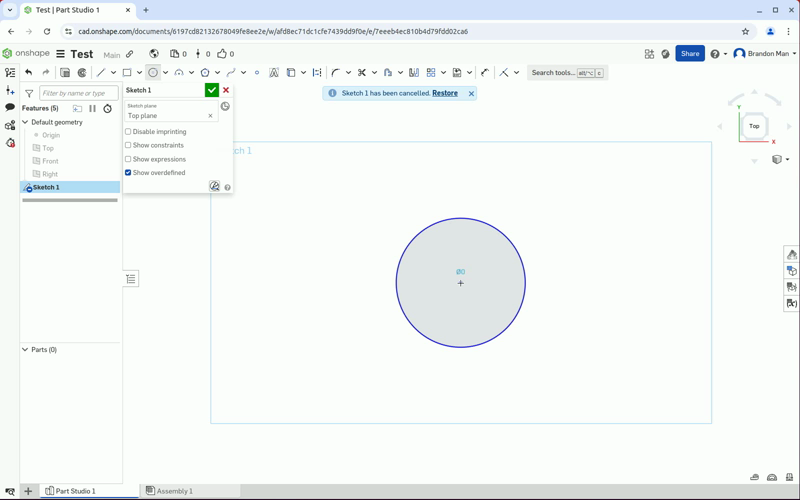
mouse_move(489, 282)
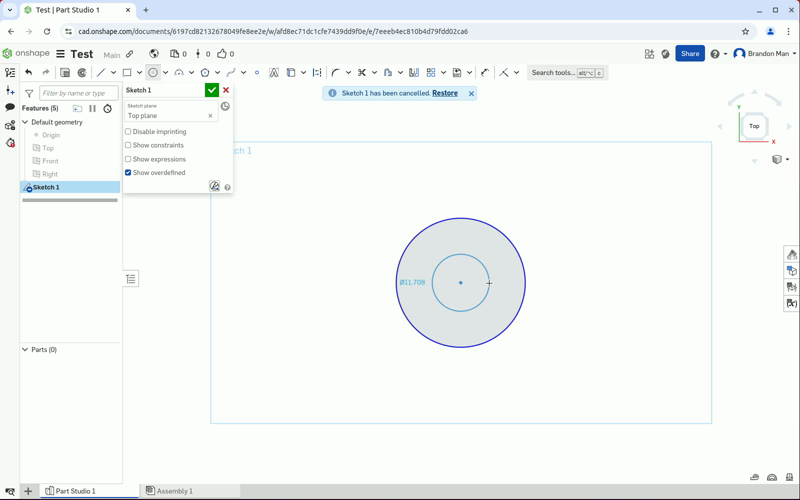
click(489, 282)
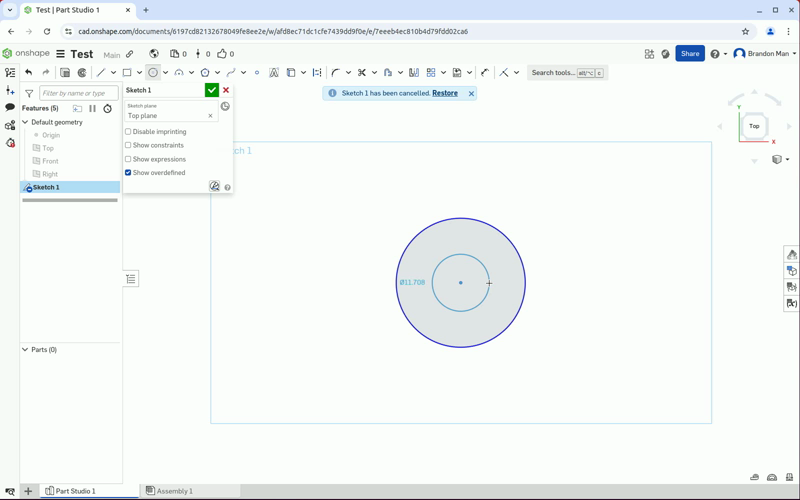
key(esc)
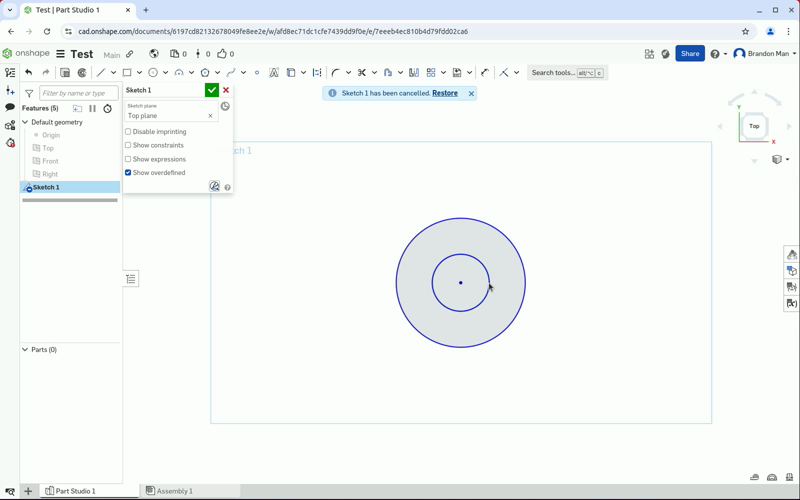
mouse_move(422, 309)
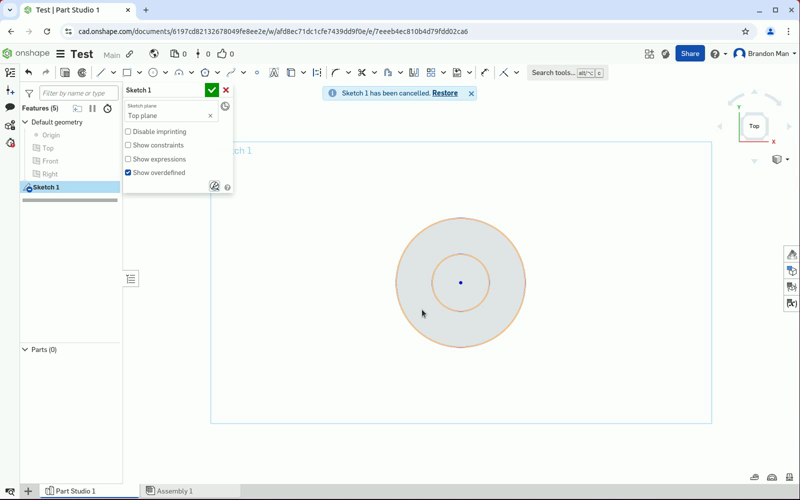
click(422, 309)
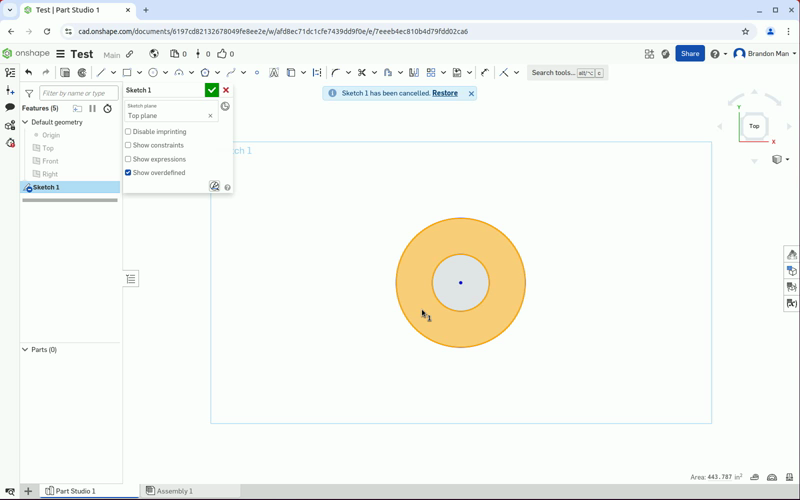
mouse_move(73, 352)
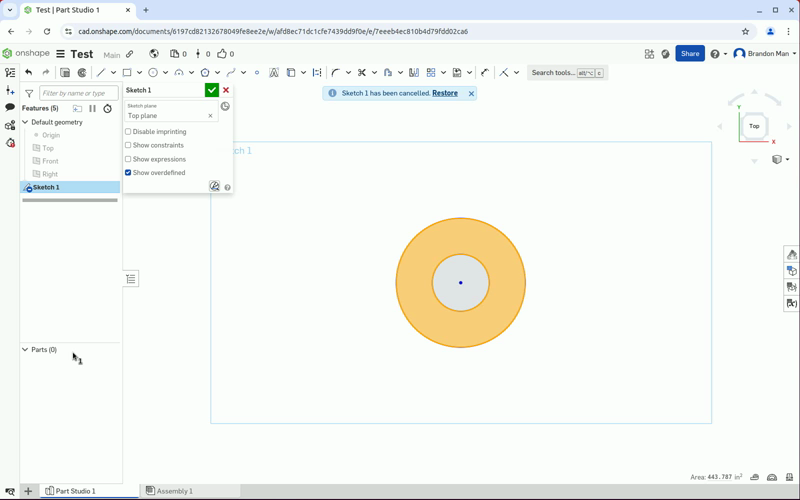
key(shift+y)
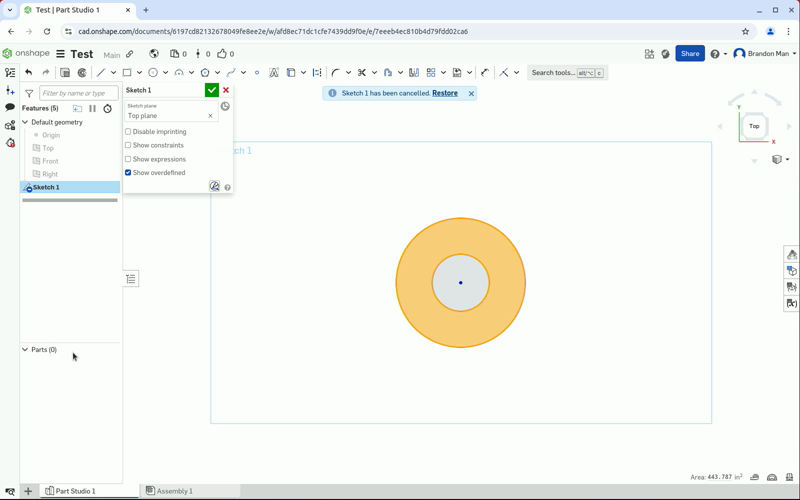
key(shift+e)
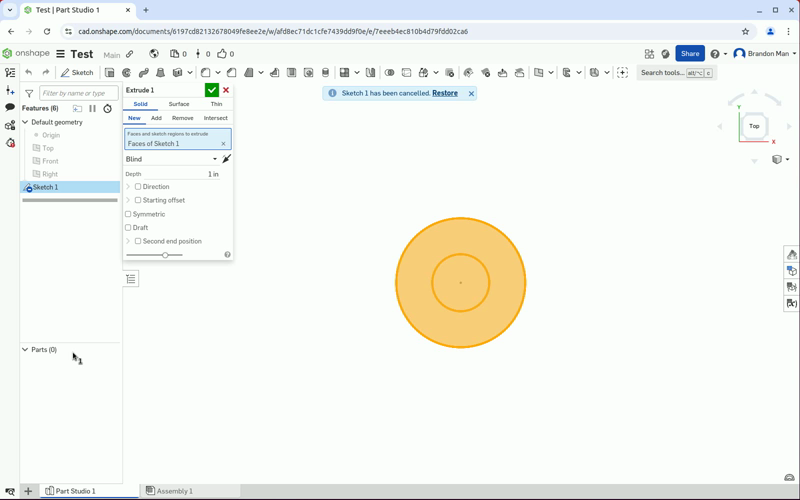
mouse_move(143, 106)
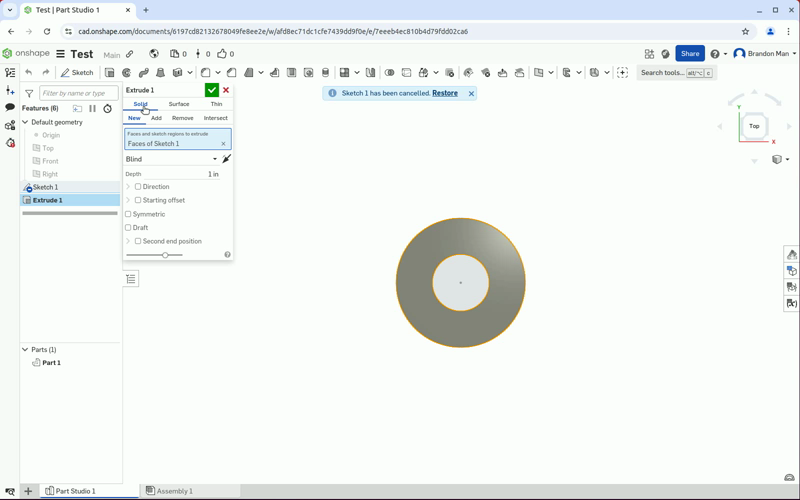
click(143, 106)
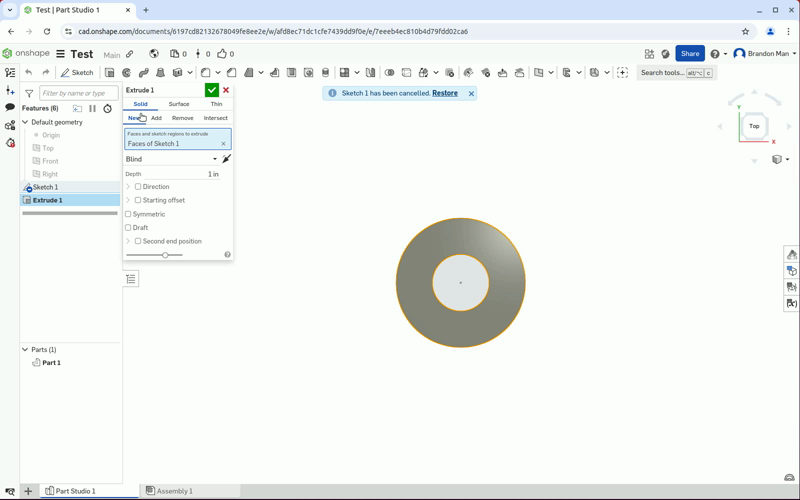
mouse_move(137, 120)
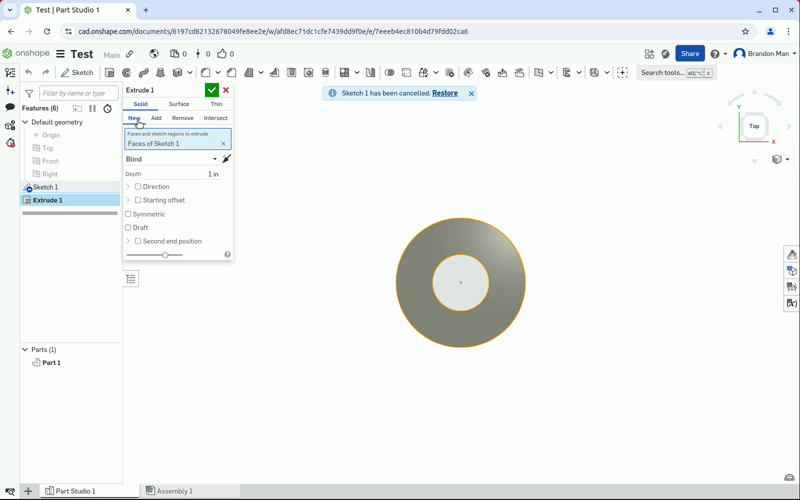
click(137, 120)
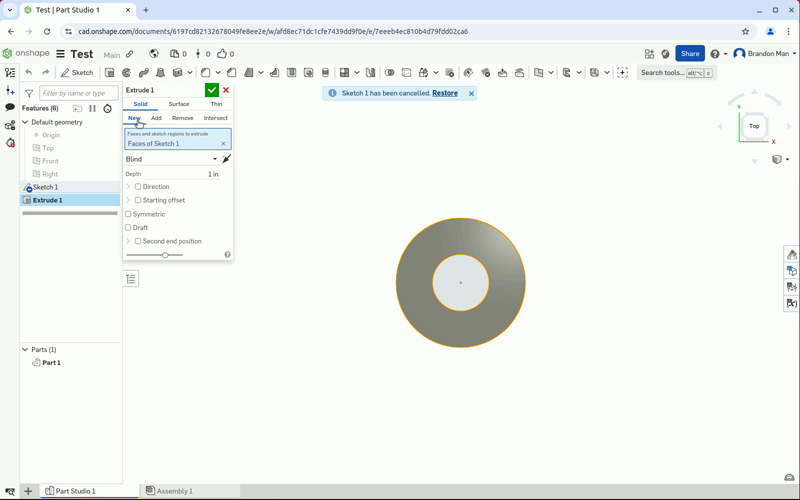
key(tab, 4)
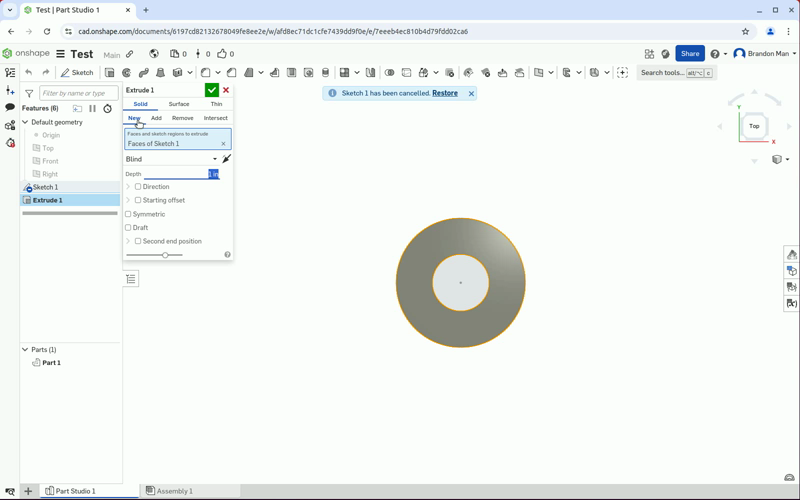
text(11.073)
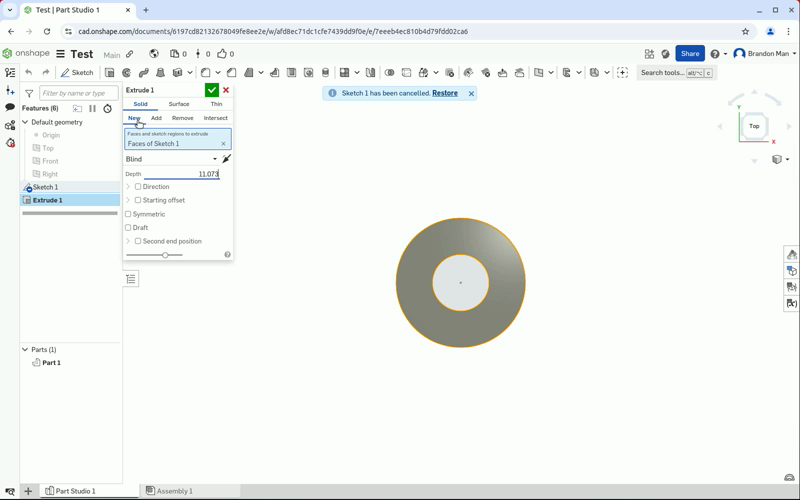
key(enter)
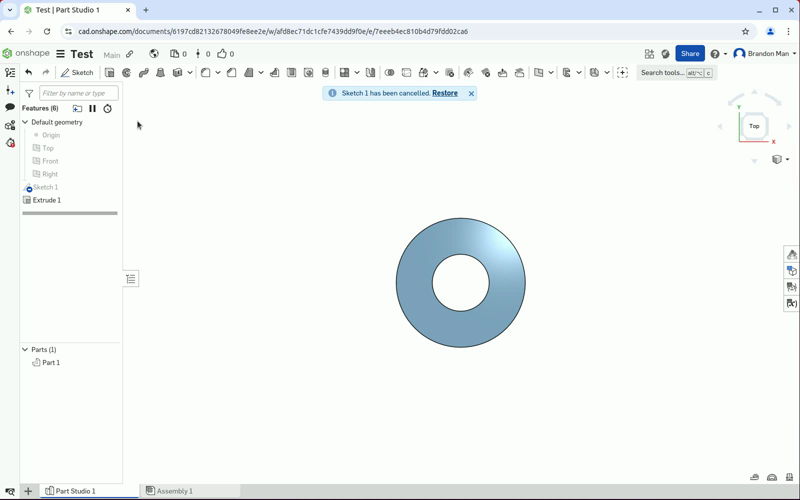
key(shift+h)
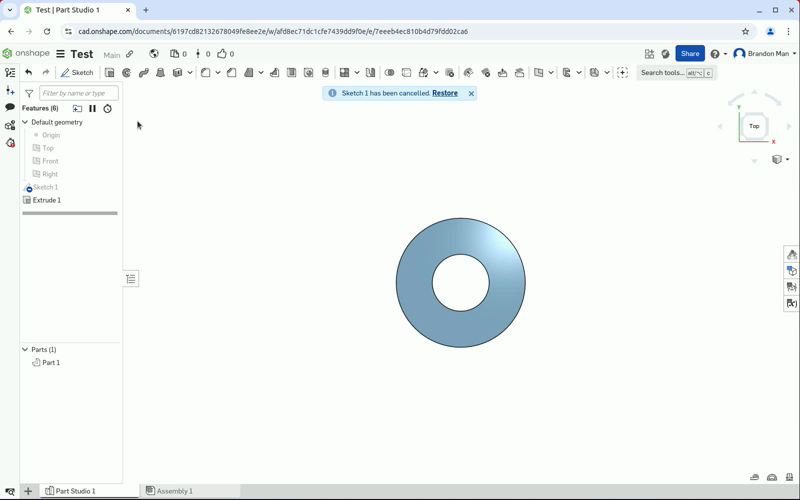
key(shift+h)
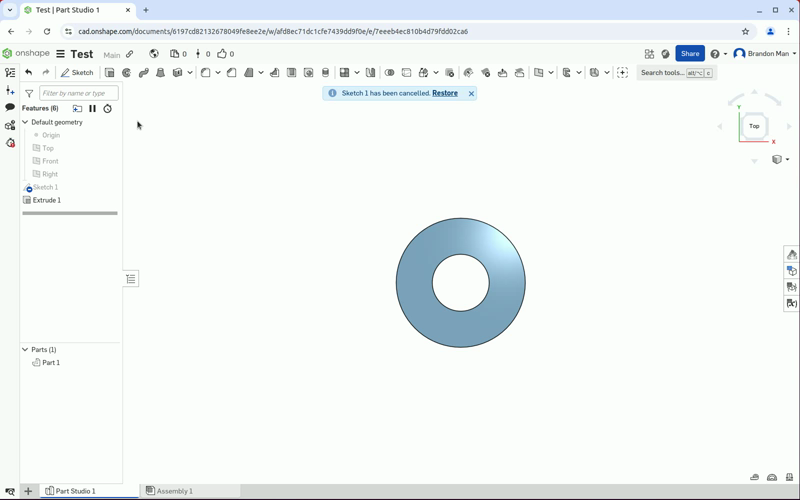
mouse_move(73, 189)
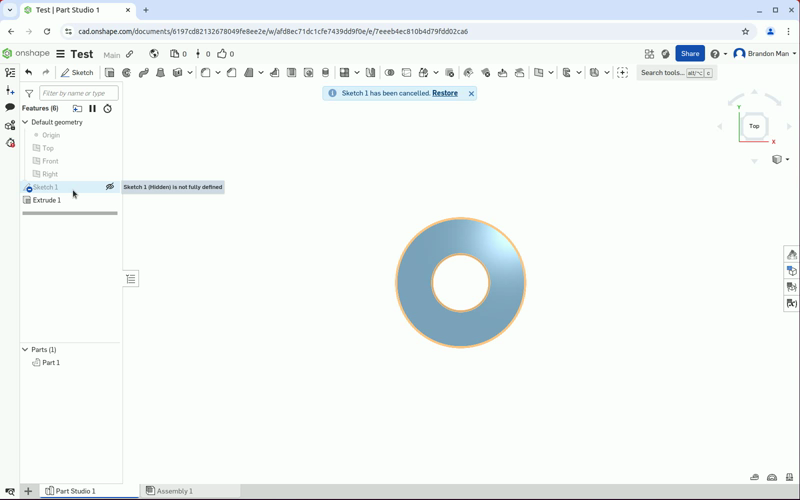
click(73, 189)
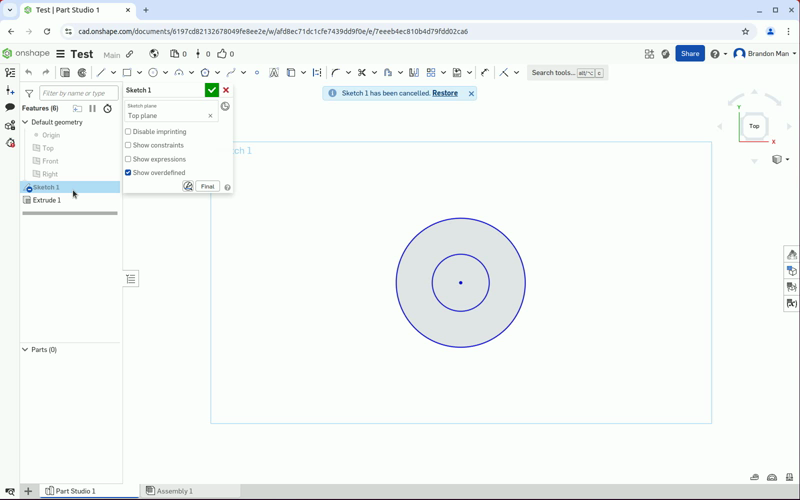
mouse_move(229, 92)
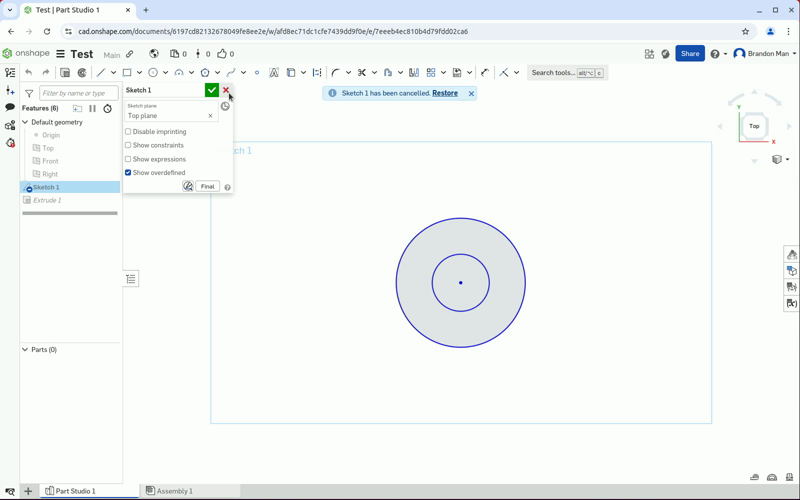
click(229, 92)
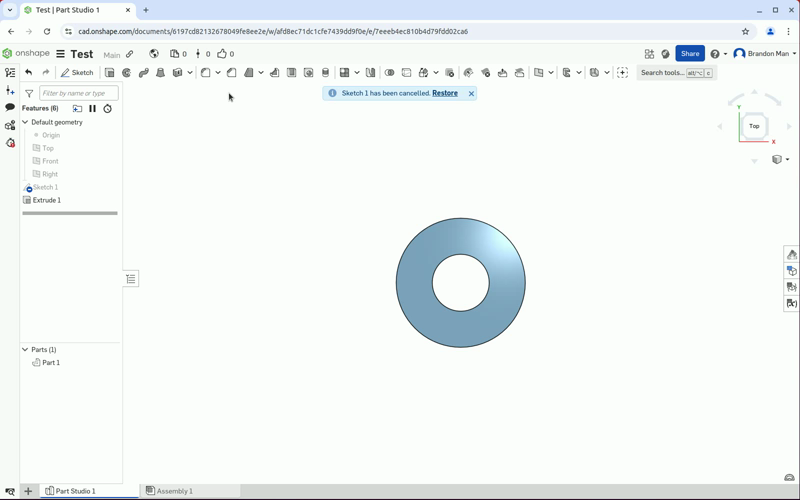
mouse_move(541, 75)
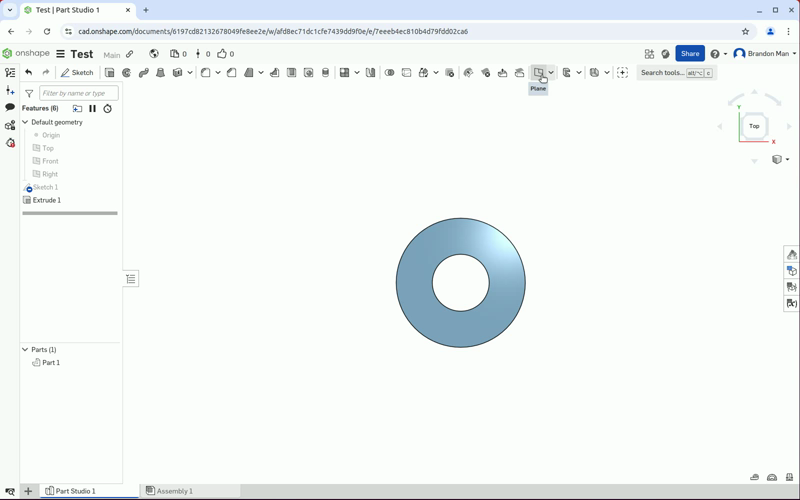
click(541, 75)
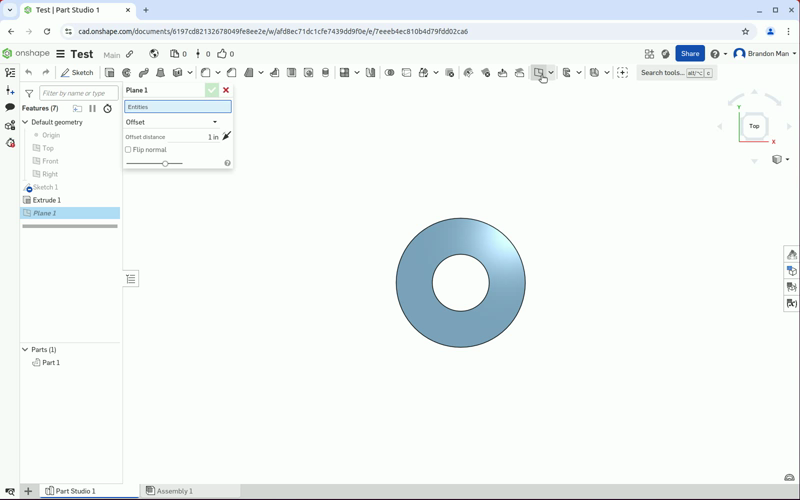
mouse_move(73, 150)
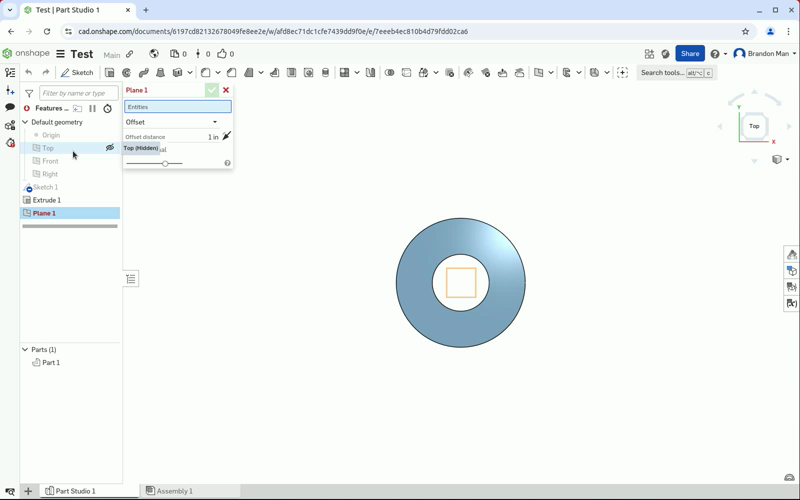
click(73, 150)
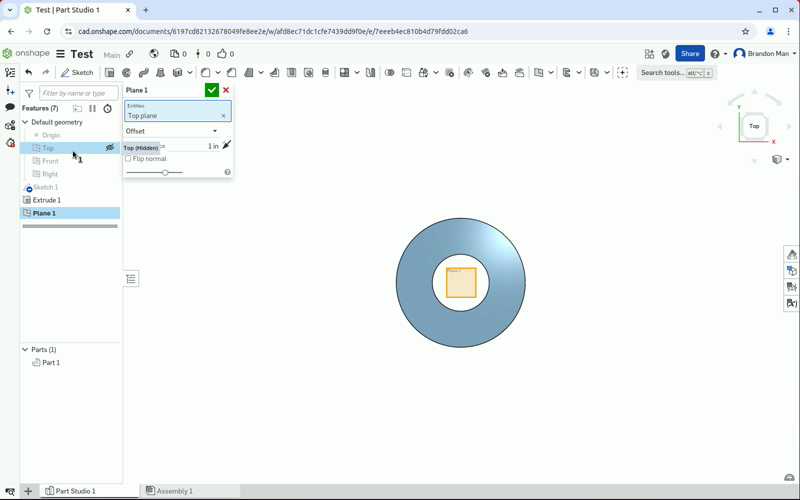
key(tab, 2)
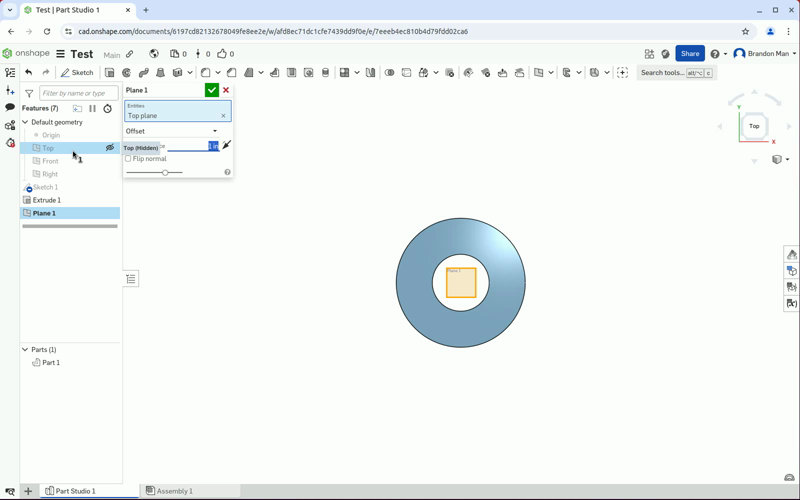
text(11.061)
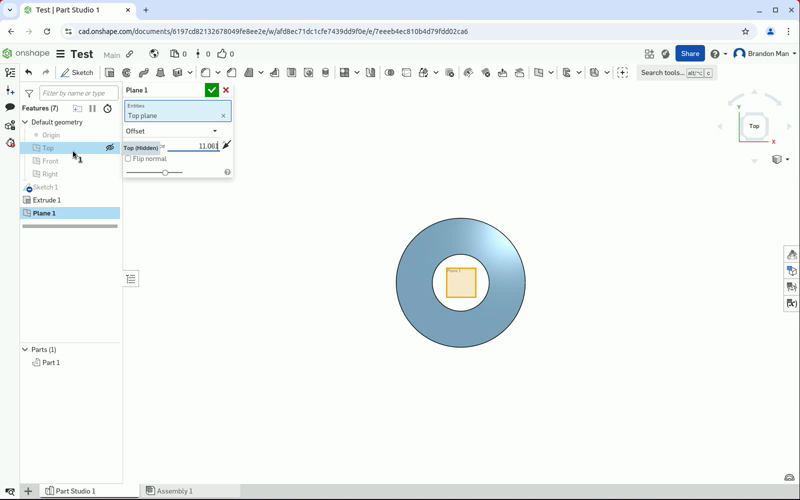
key(enter, 2)
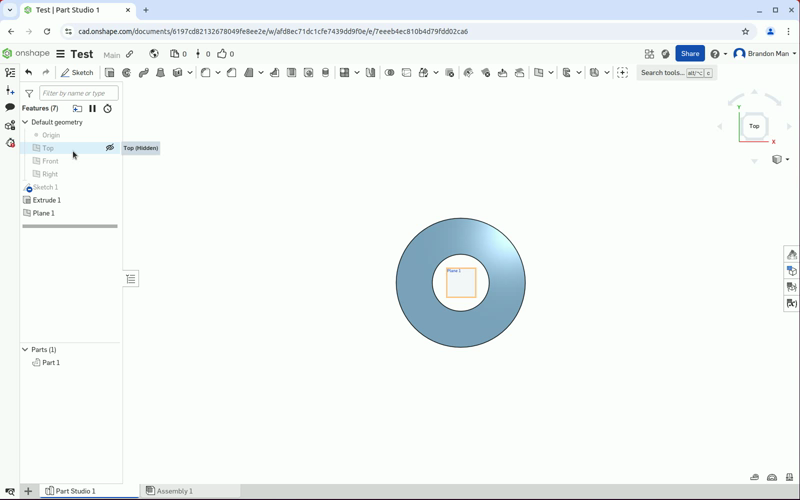
key(shift+s)
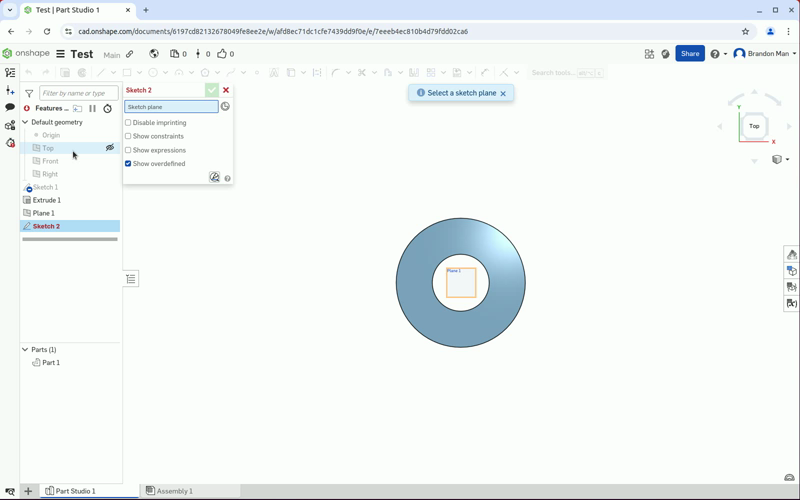
mouse_move(73, 215)
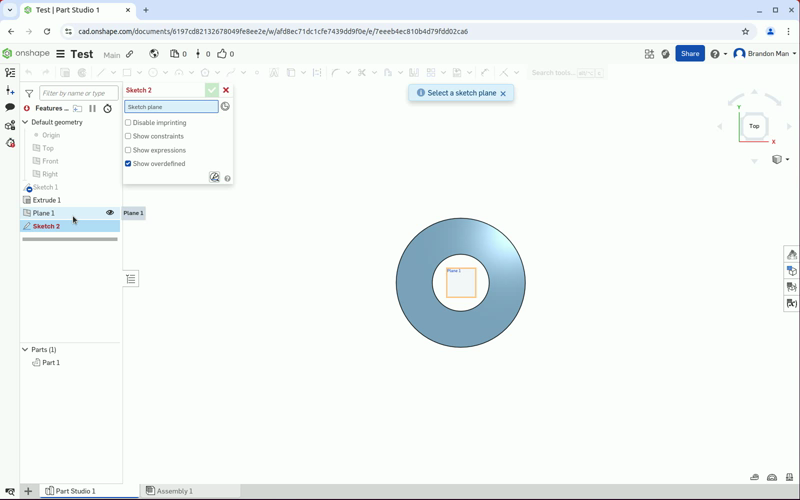
click(73, 215)
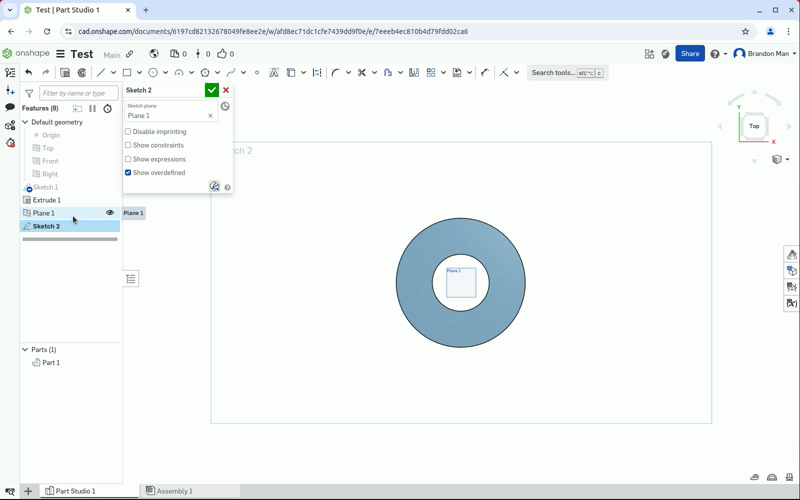
mouse_move(73, 352)
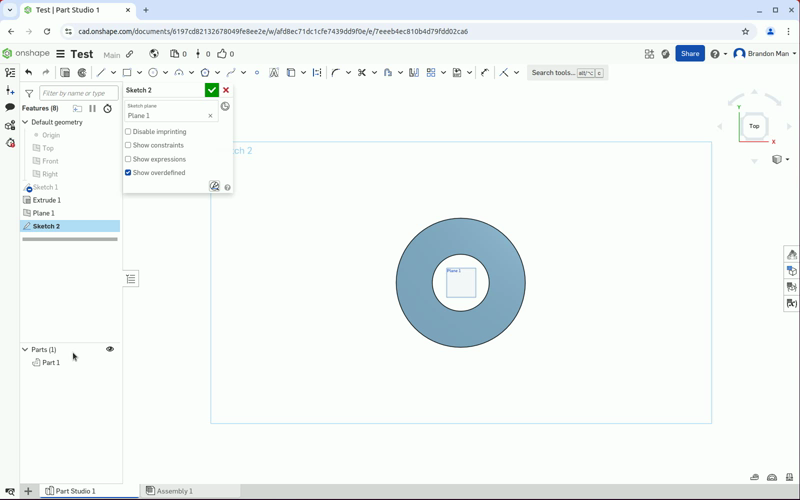
key(y)
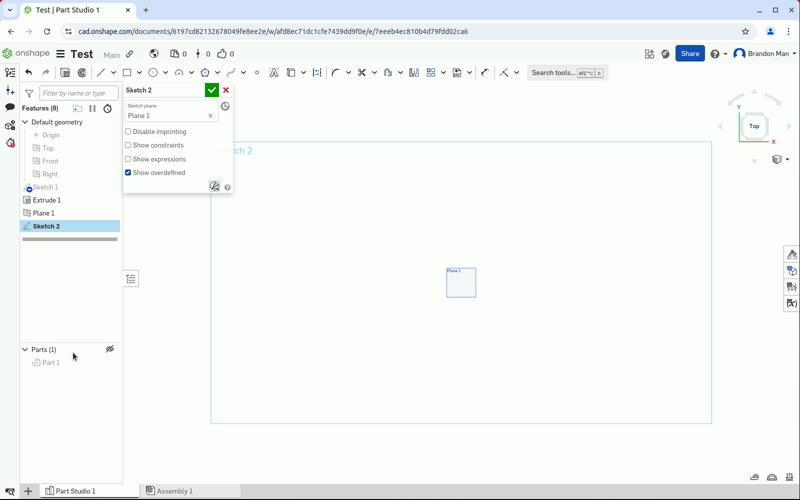
key(c)
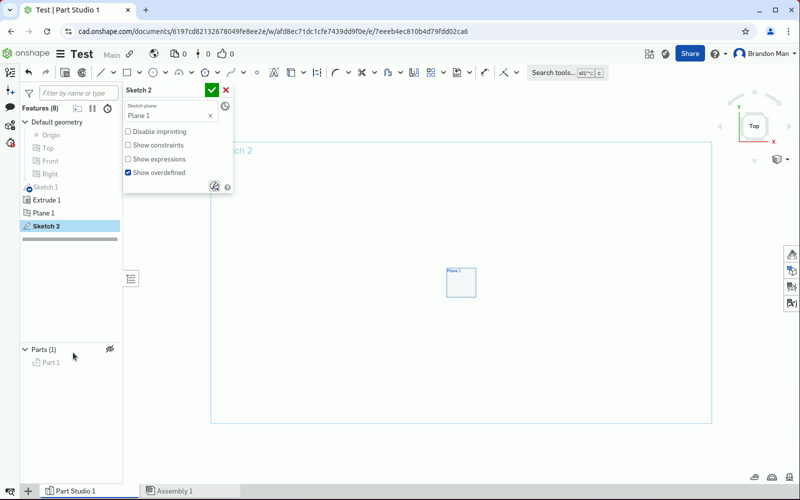
key_down(shift)
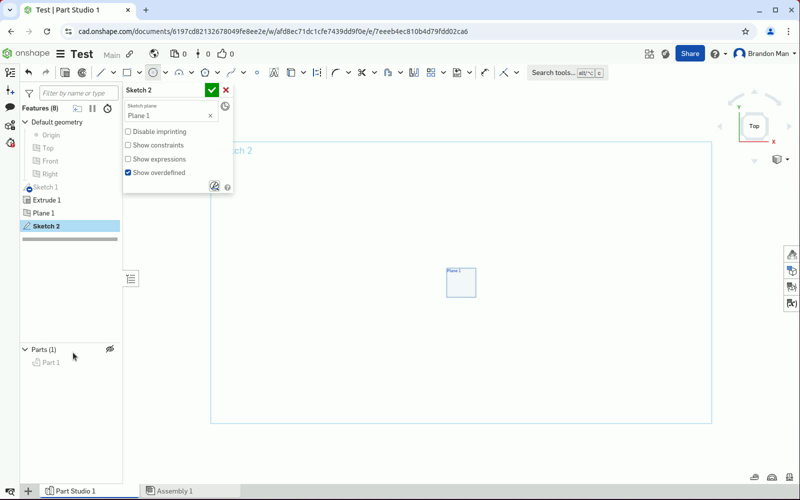
mouse_move(460, 282)
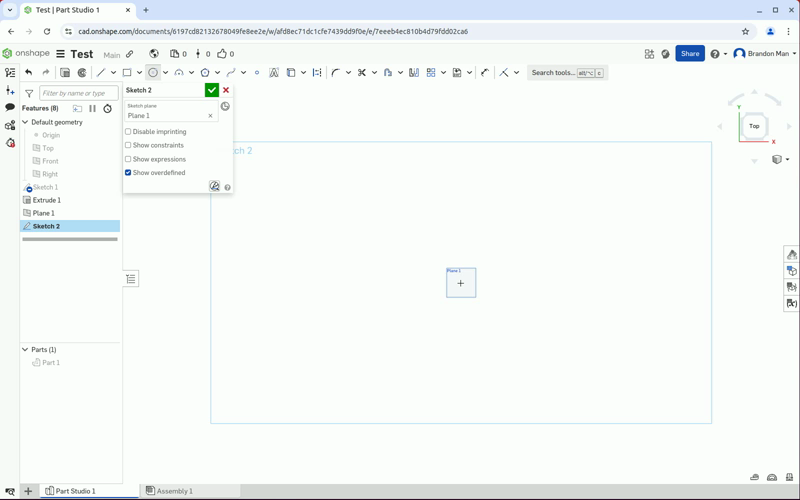
click(460, 282)
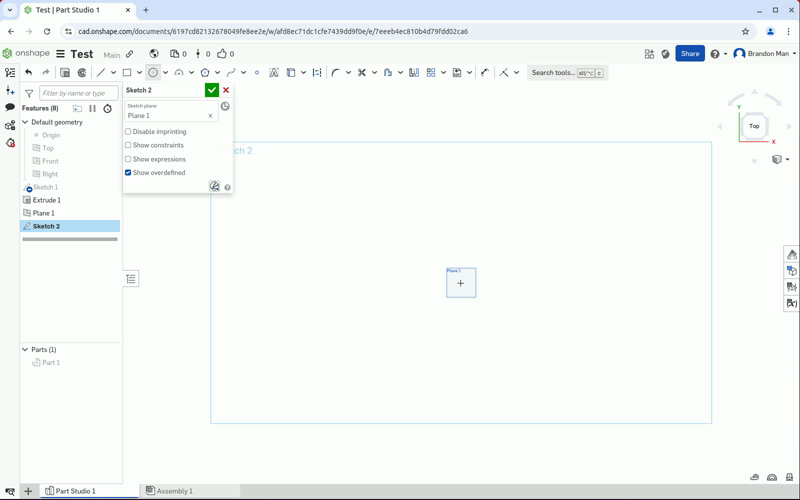
key_up(shift)
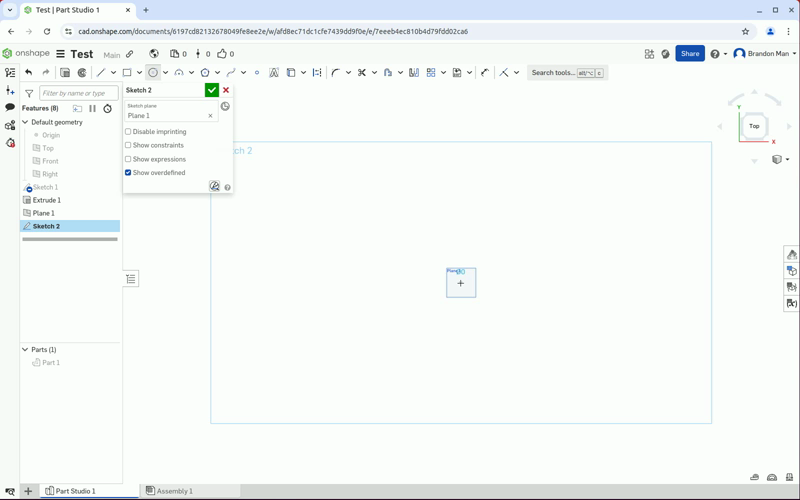
mouse_move(506, 282)
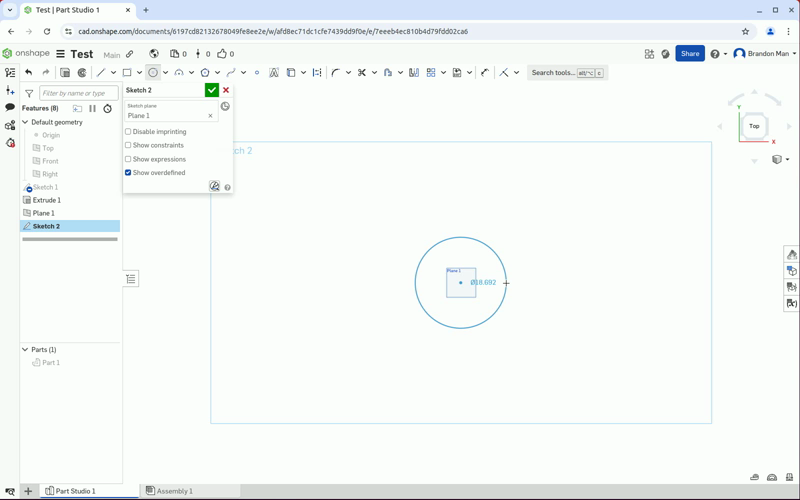
click(506, 282)
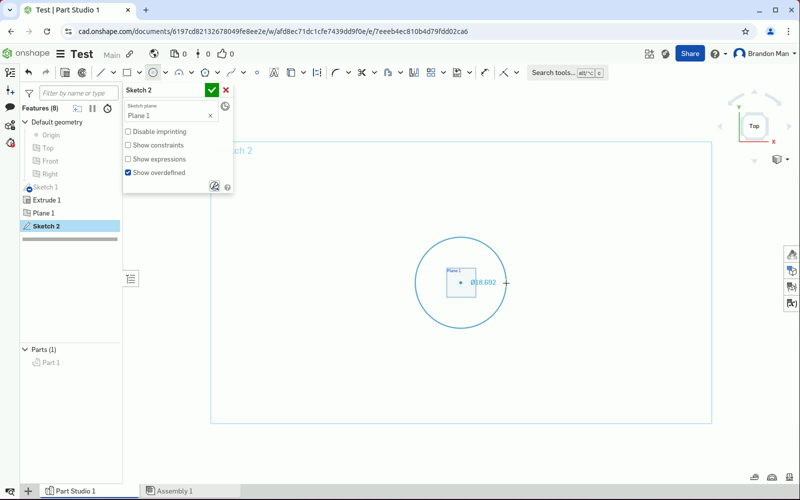
key(esc)
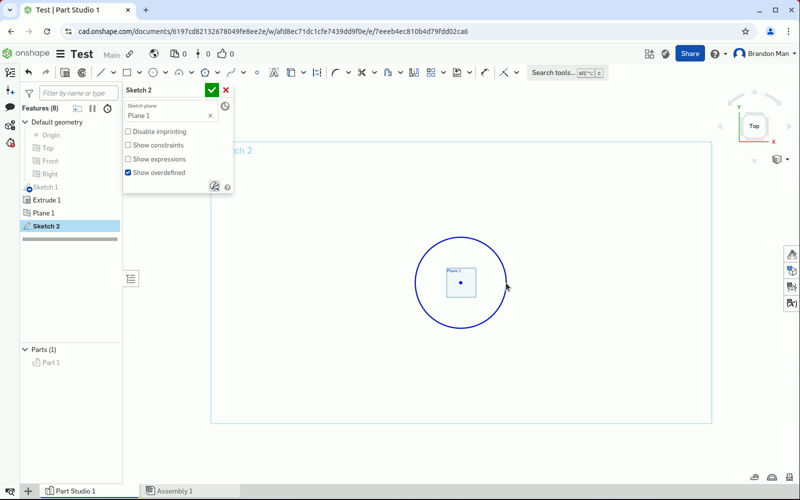
key(c)
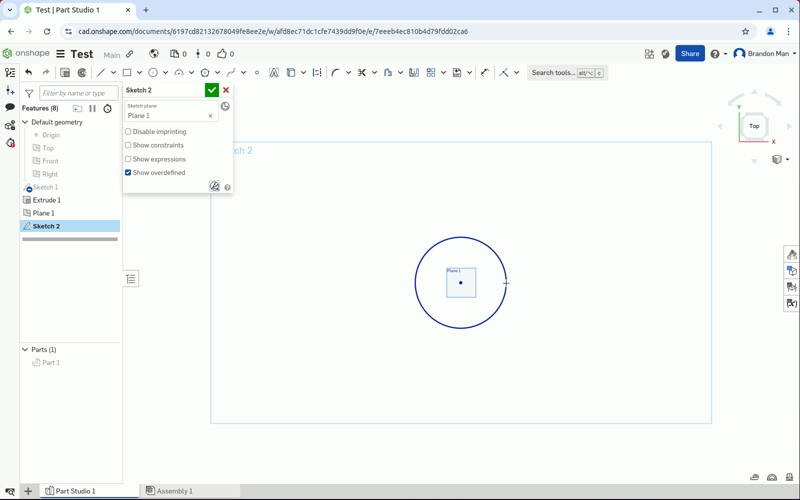
key_down(shift)
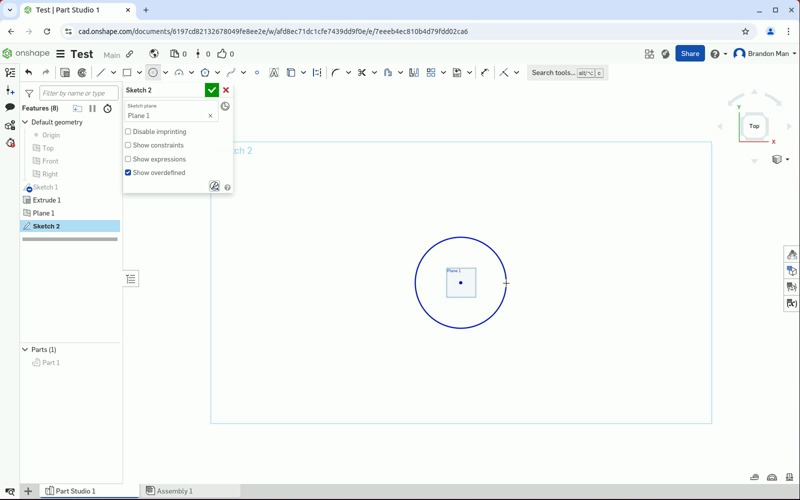
mouse_move(460, 282)
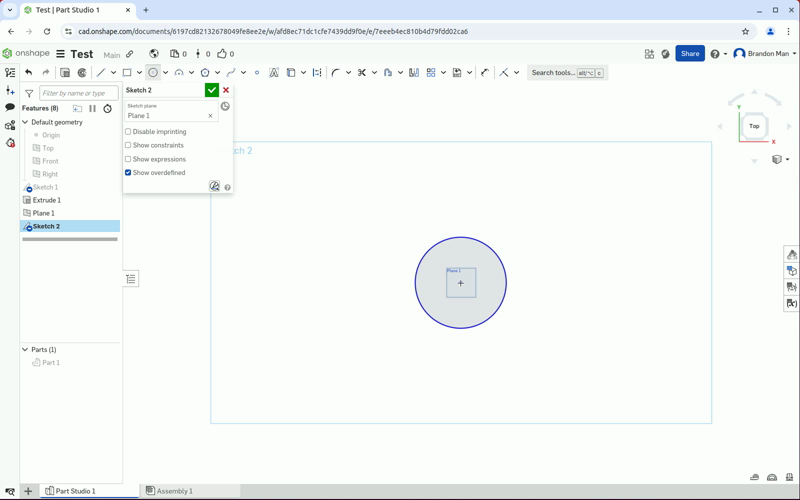
click(460, 282)
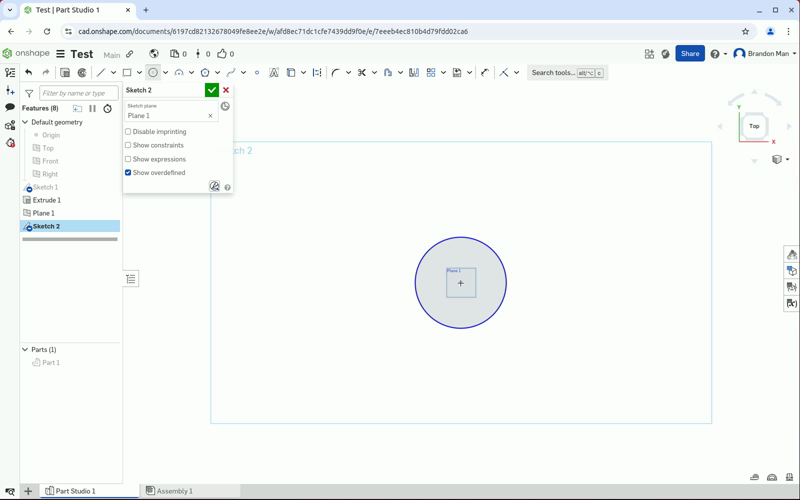
key_up(shift)
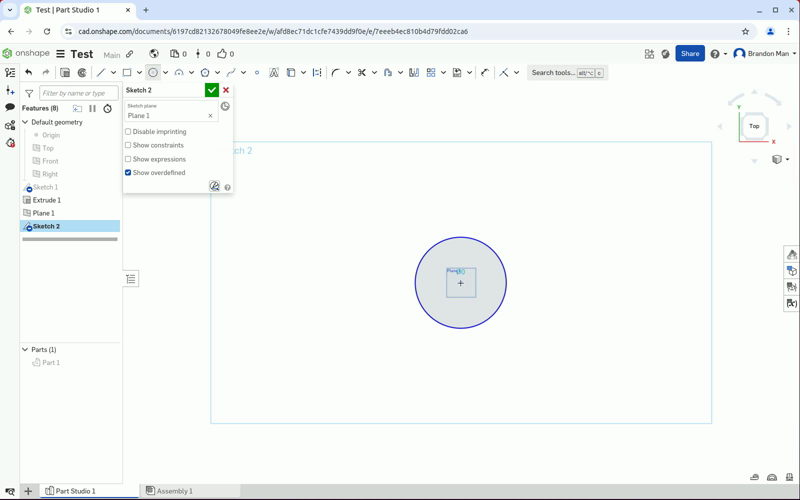
mouse_move(489, 282)
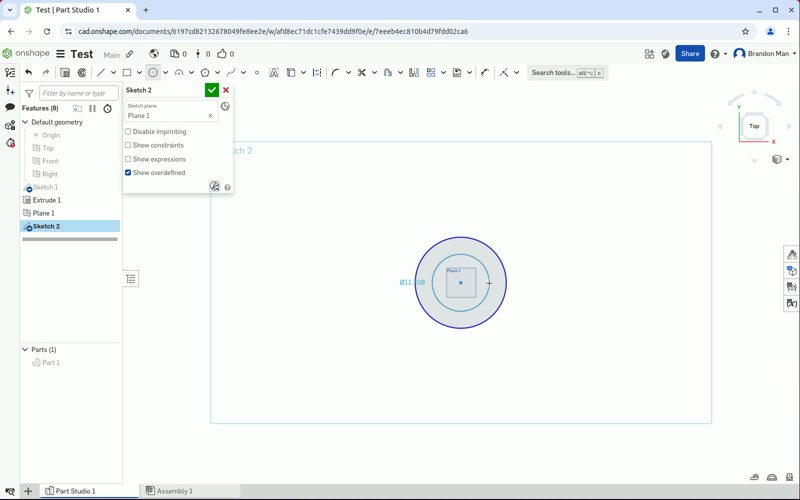
click(489, 282)
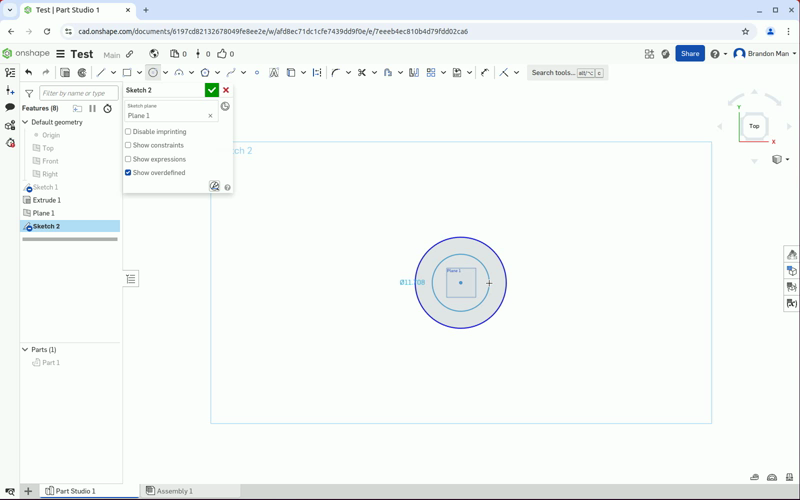
key(esc)
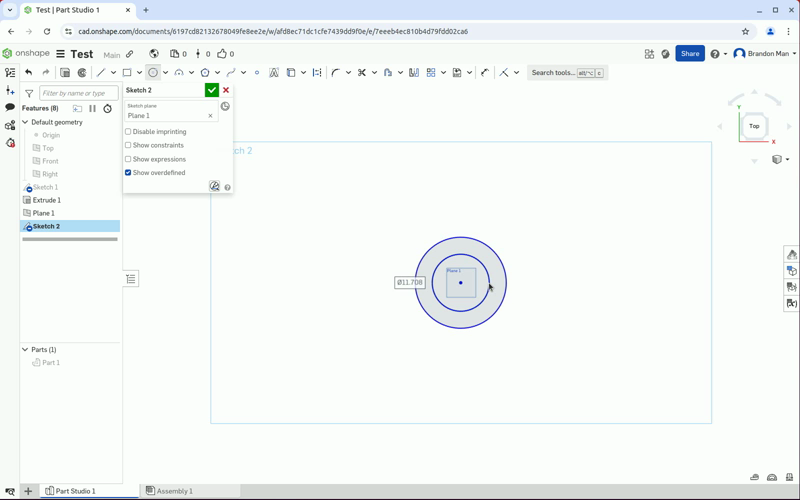
mouse_move(428, 267)
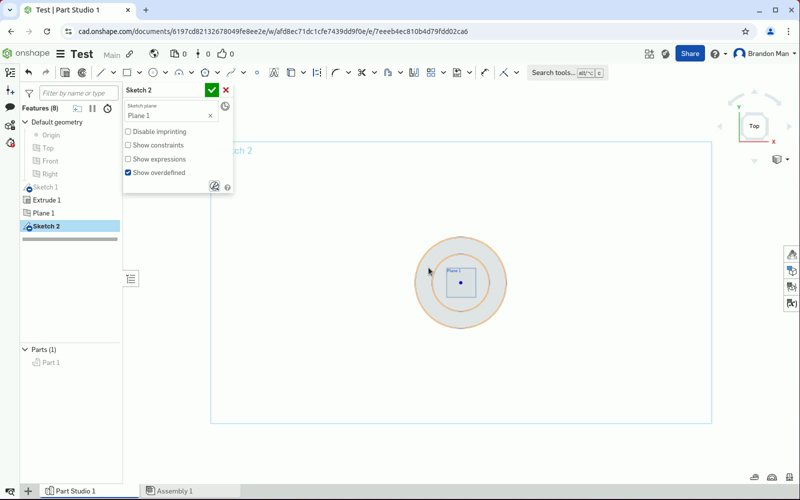
click(428, 267)
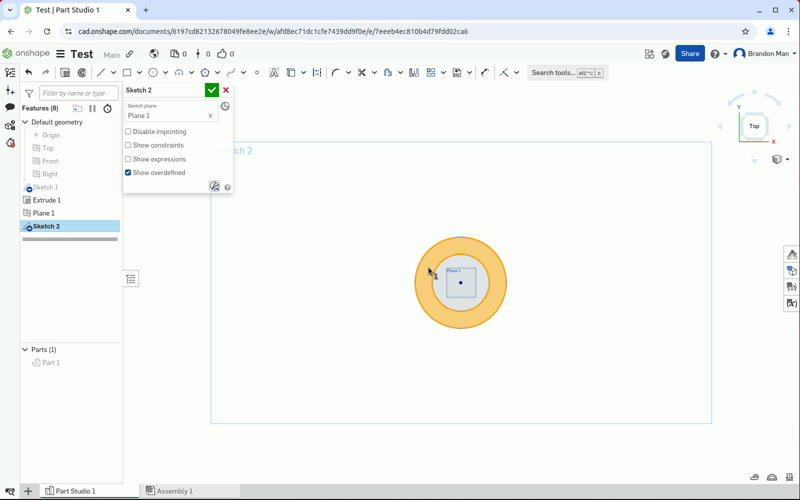
mouse_move(73, 352)
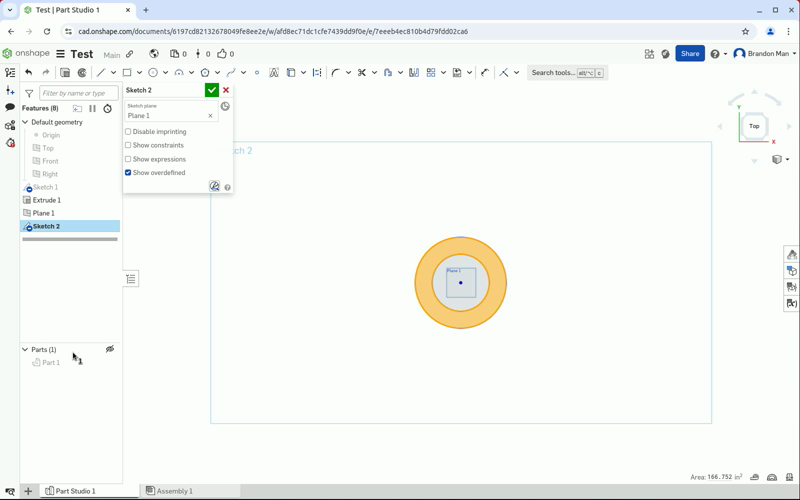
key(shift+y)
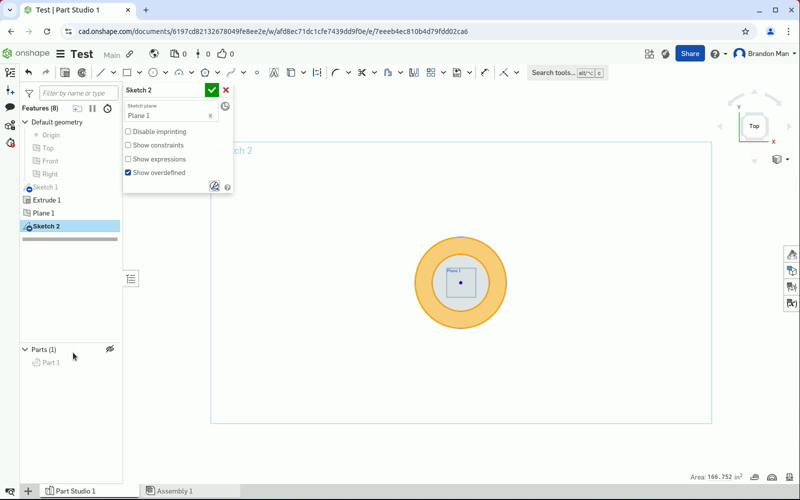
key(shift+e)
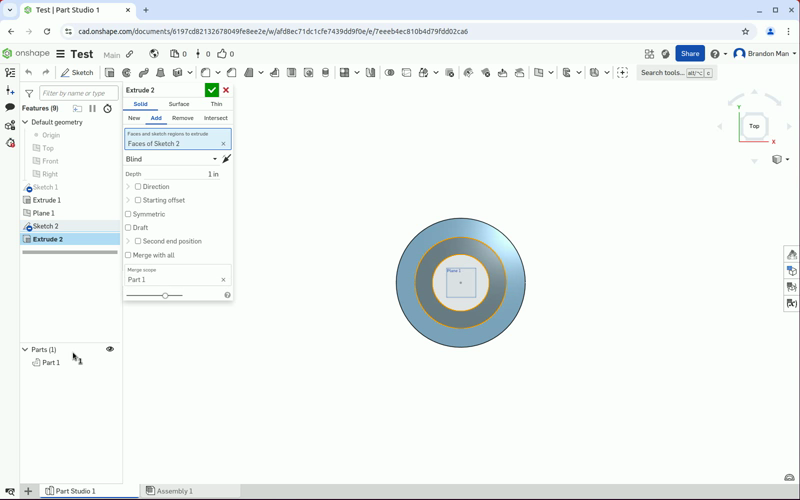
mouse_move(143, 106)
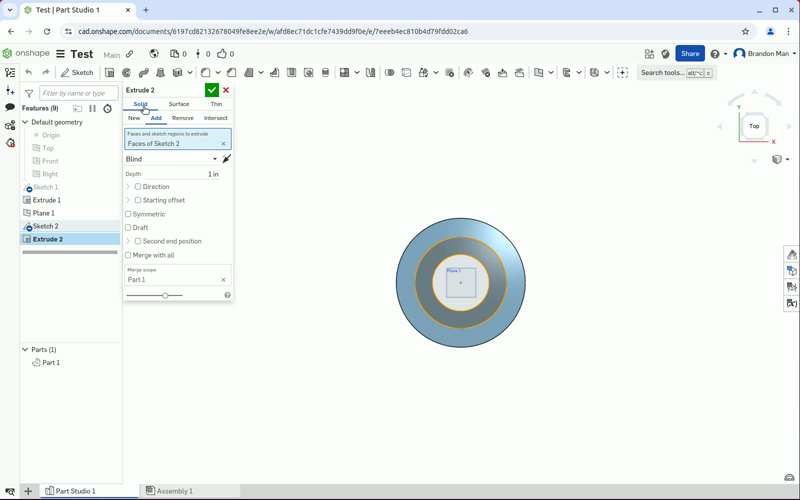
click(143, 106)
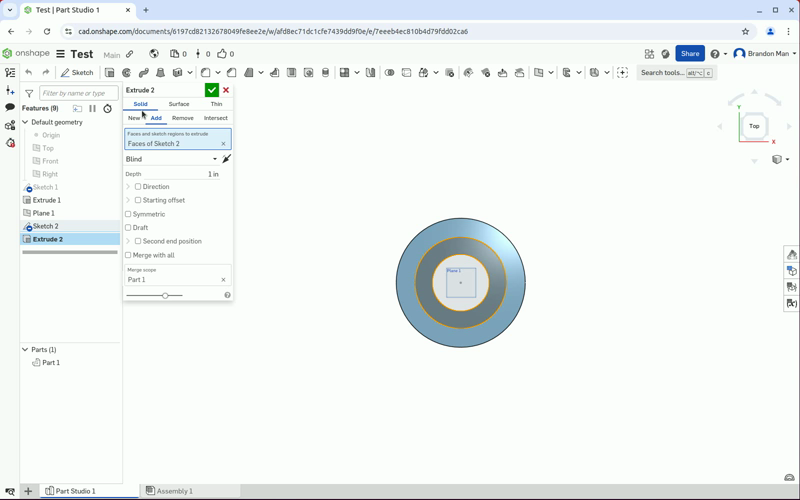
mouse_move(137, 120)
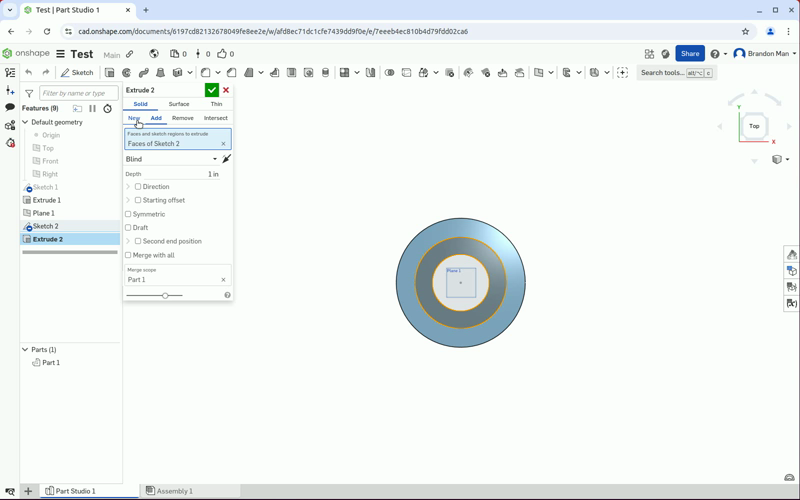
click(137, 120)
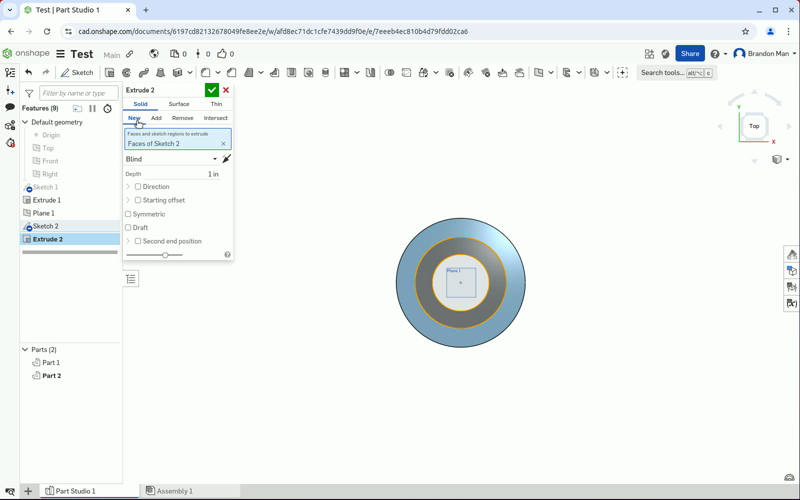
key(tab, 4)
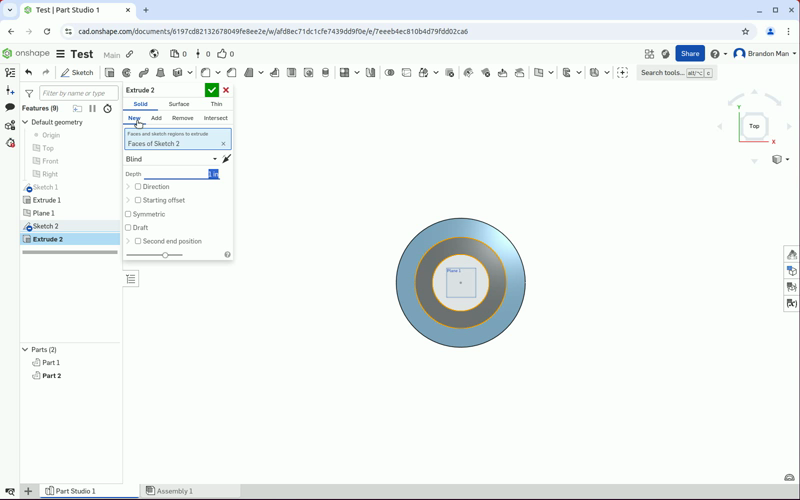
text(10.591)
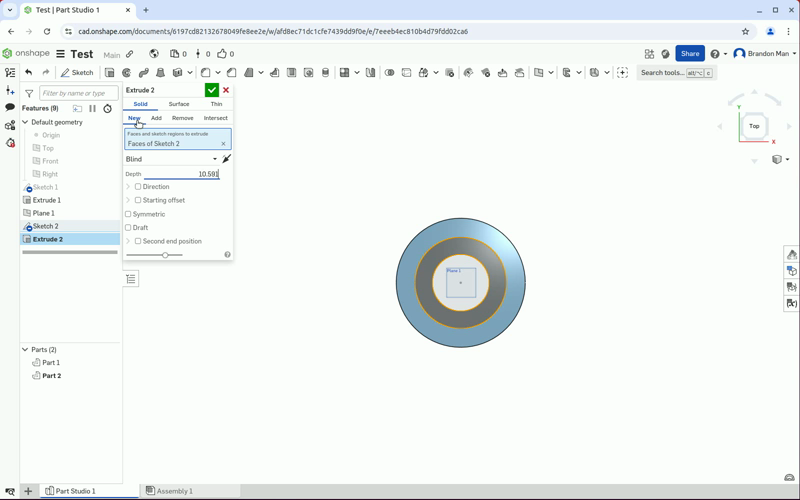
key(enter)
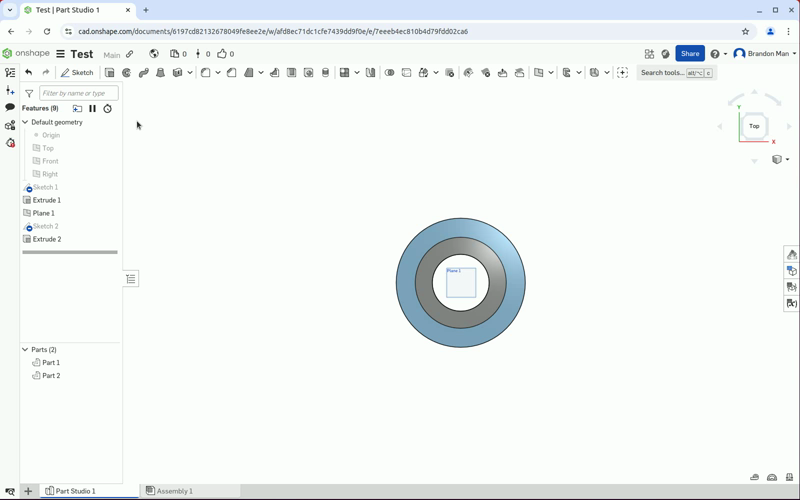
key(shift+h)
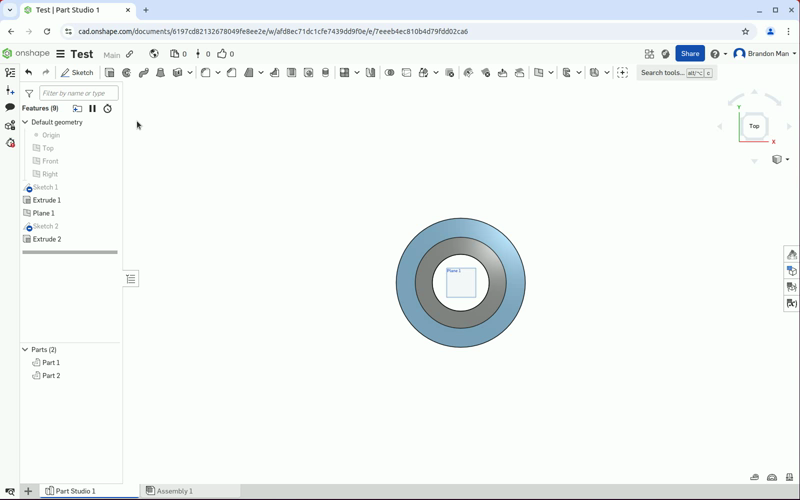
key(shift+h)
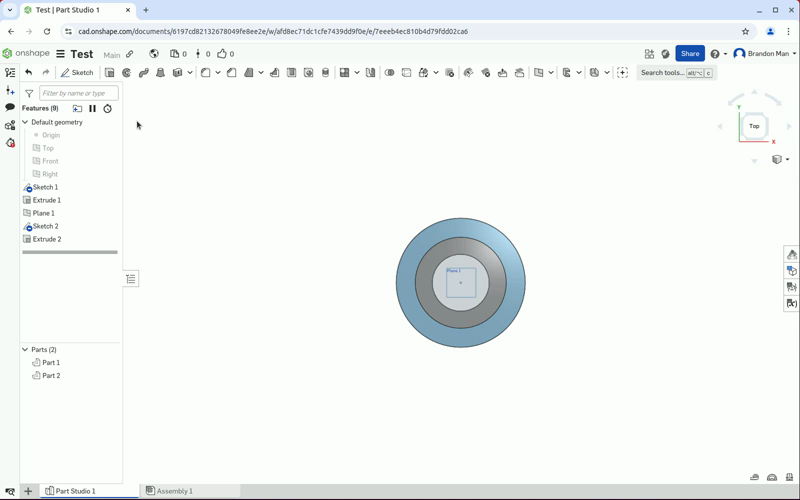
key(shift+7)
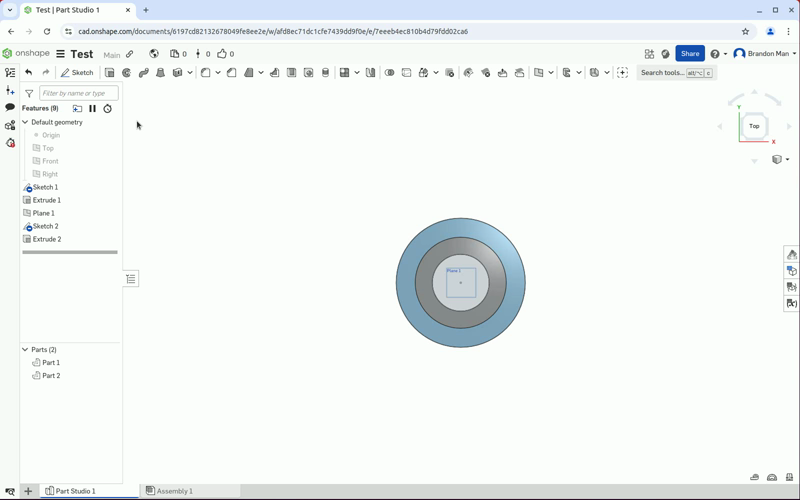
key(up, 3)
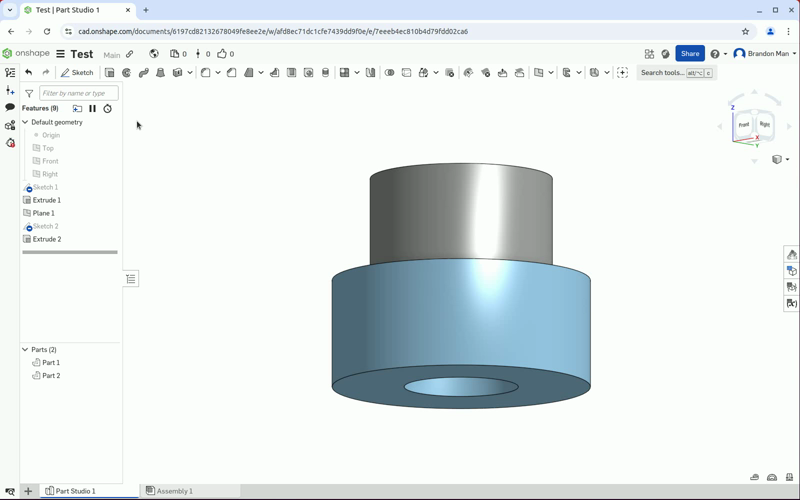
key(left, 3)
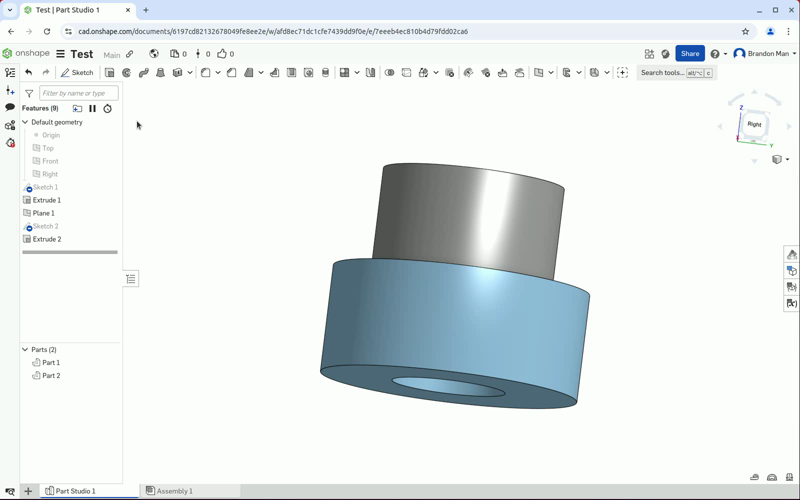
key(right, 3)
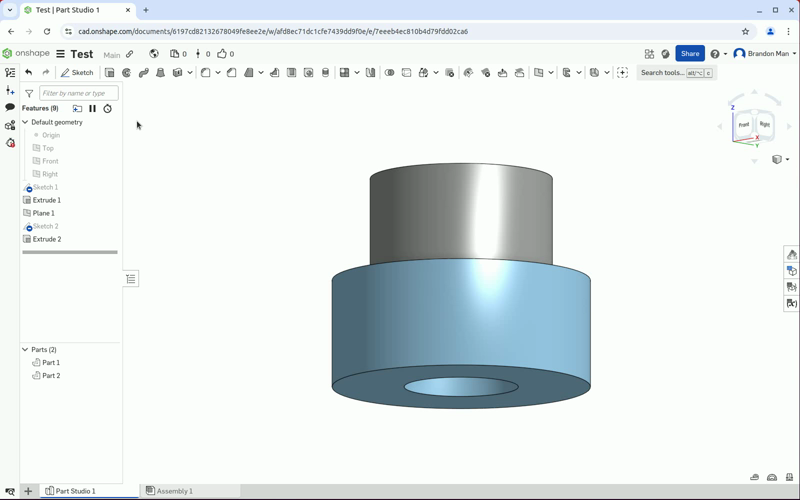
key(down, 3)
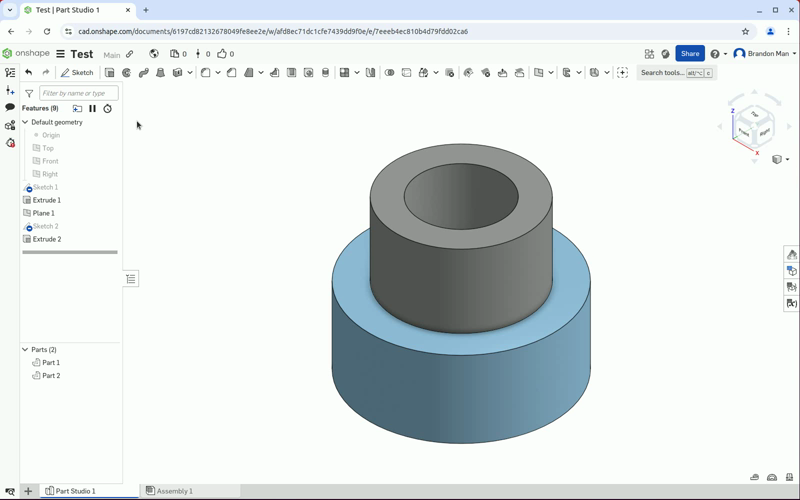
mouse_move(73, 189)
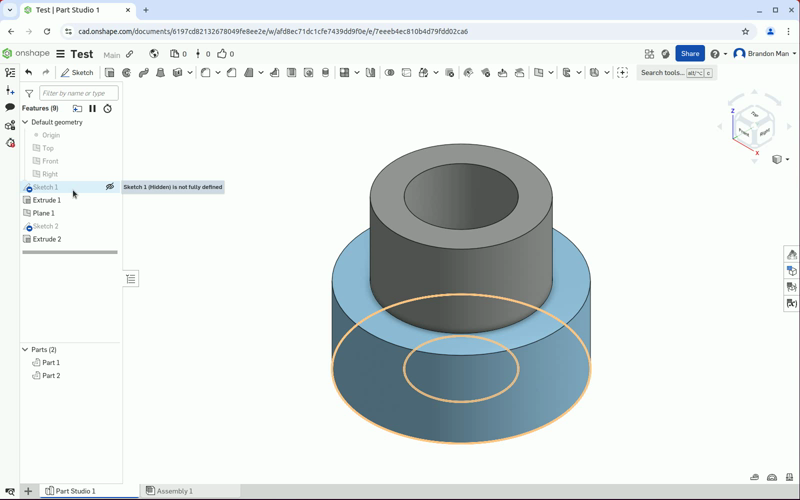
click(73, 189)